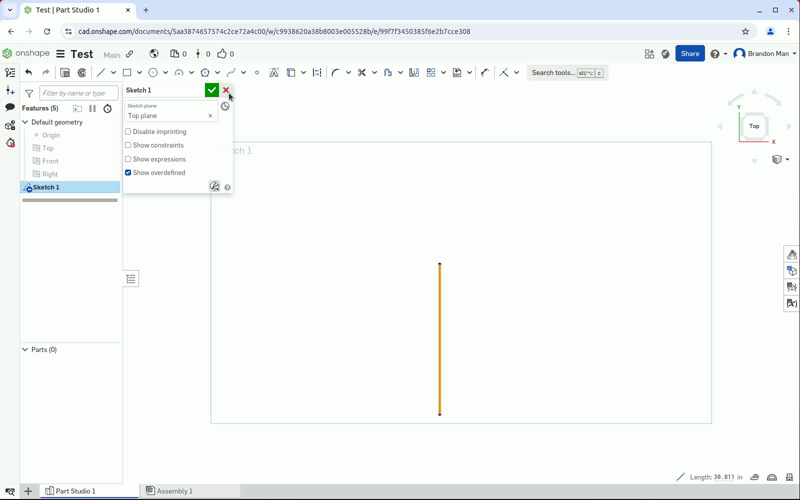
key(shift+h)
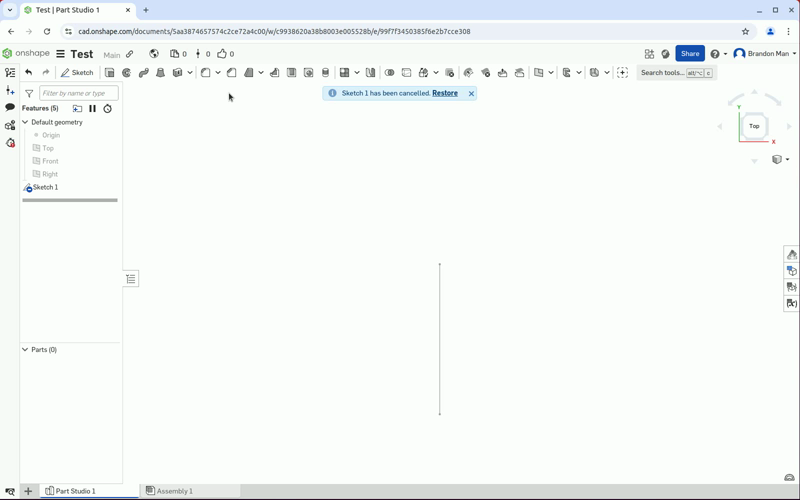
mouse_move(73, 352)
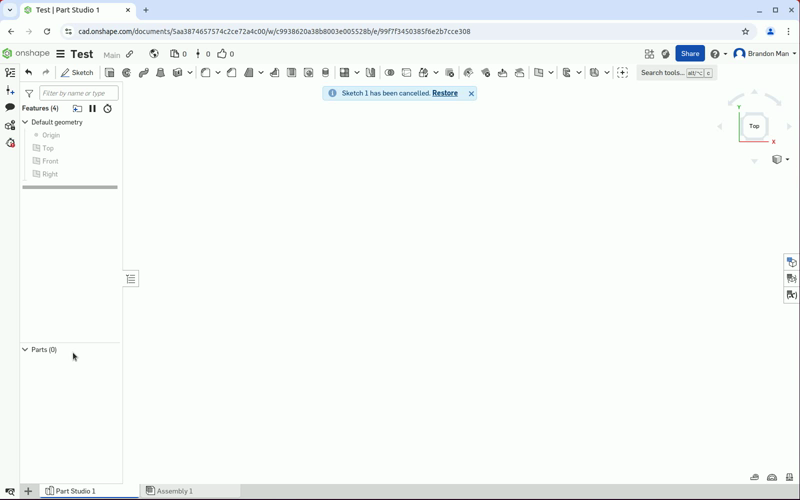
key(y)
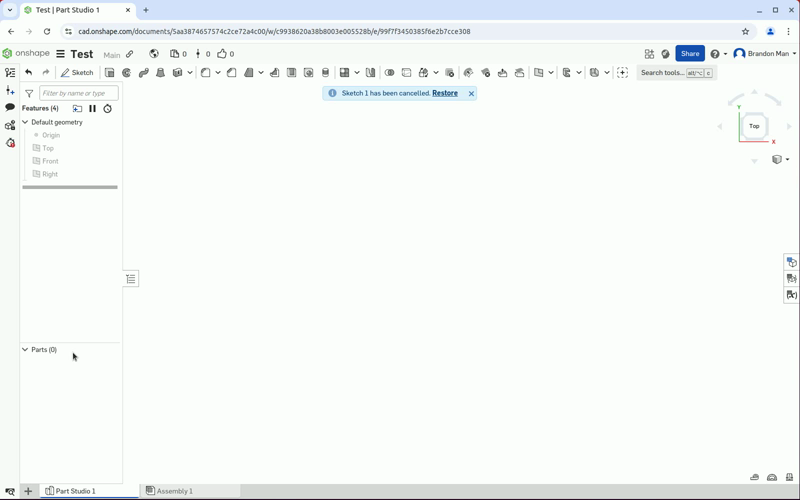
key(shift+p)
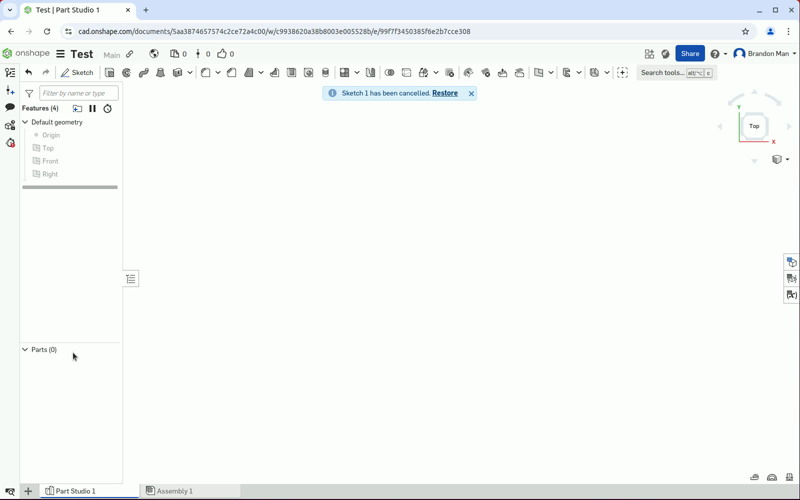
key(space)
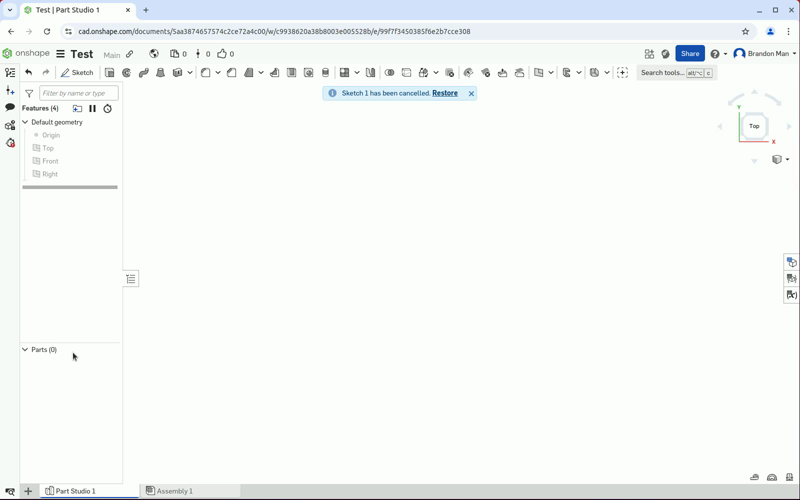
key_down(shift)
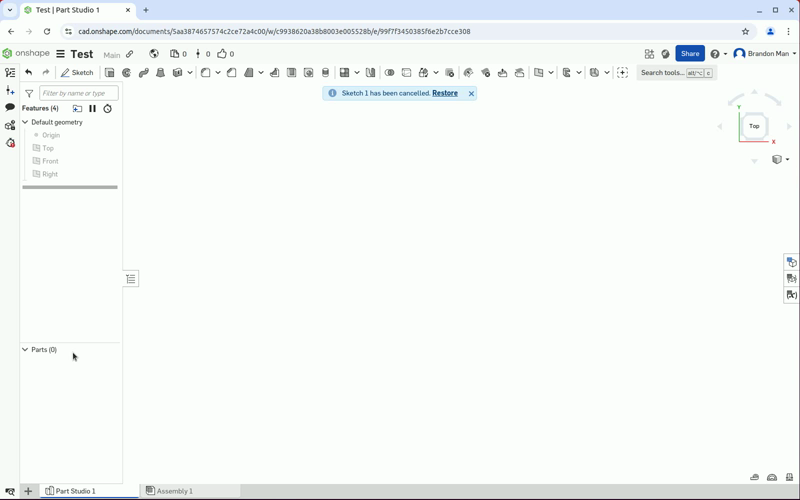
key(up)
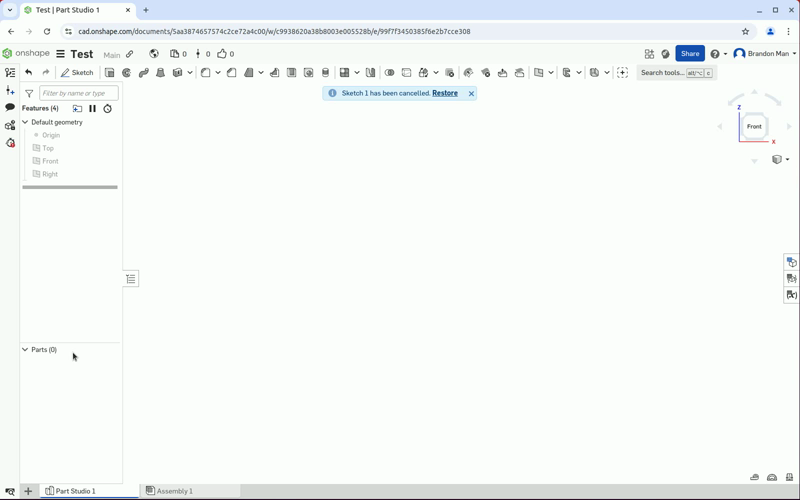
key_up(shift)
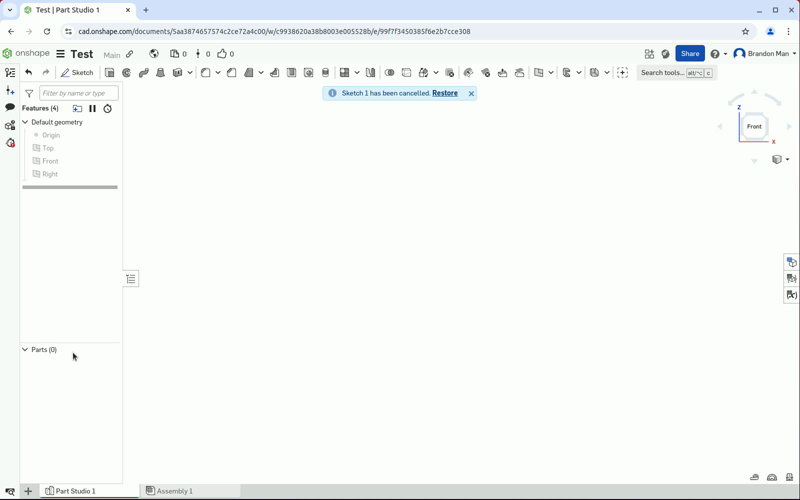
mouse_move(73, 352)
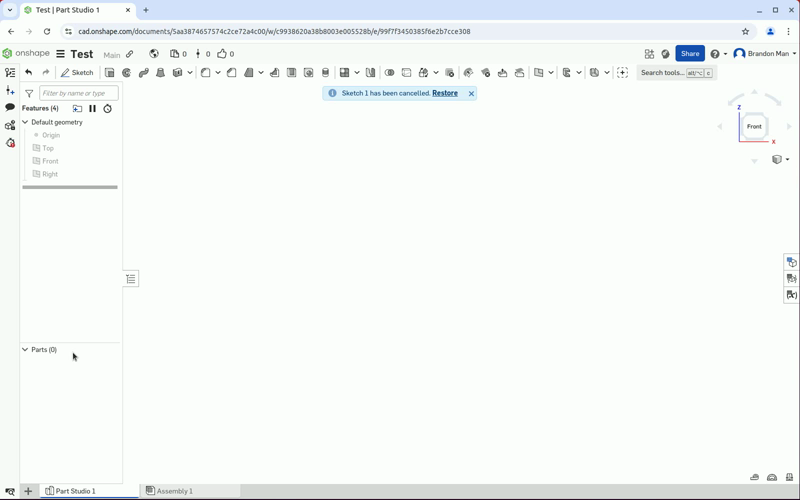
key(shift+y)
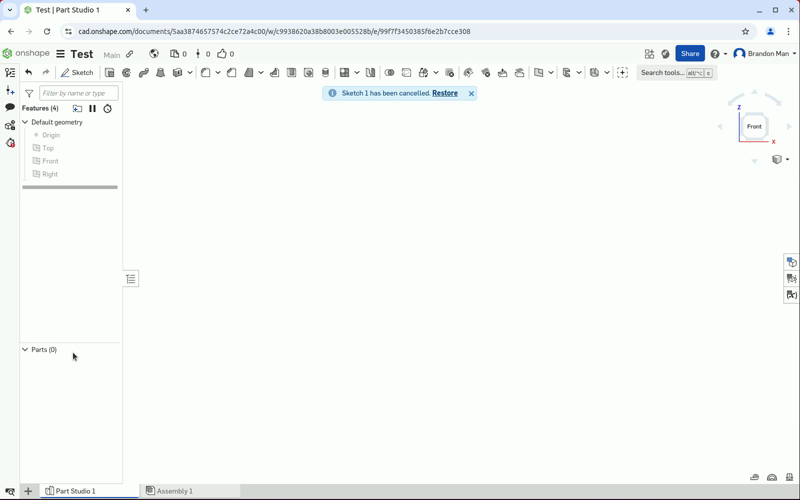
key(shift+s)
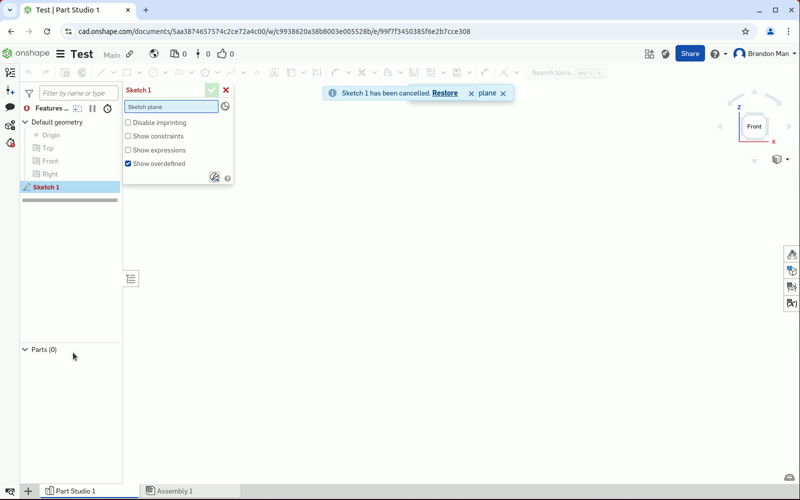
mouse_move(73, 163)
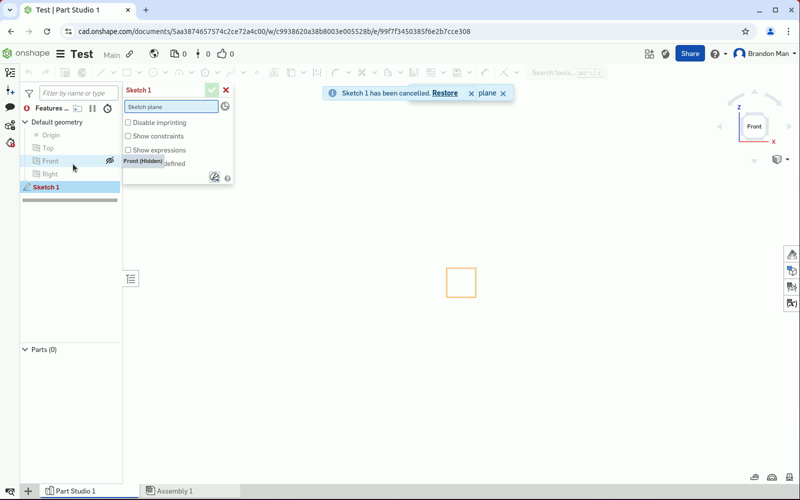
click(73, 163)
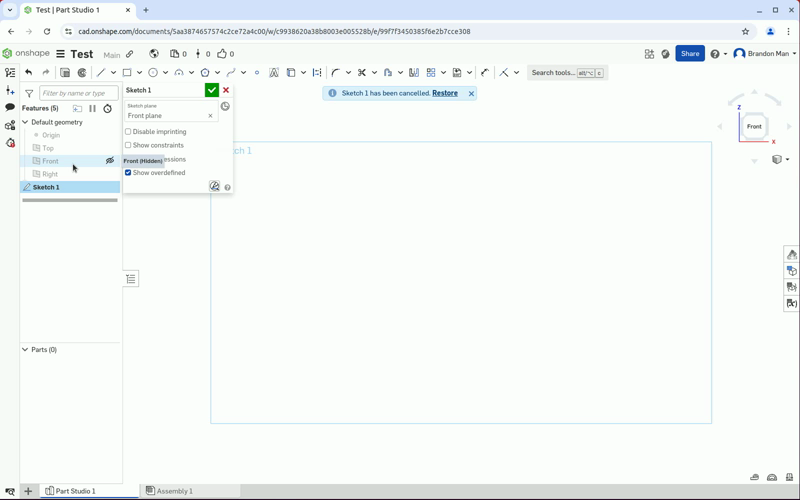
mouse_move(73, 352)
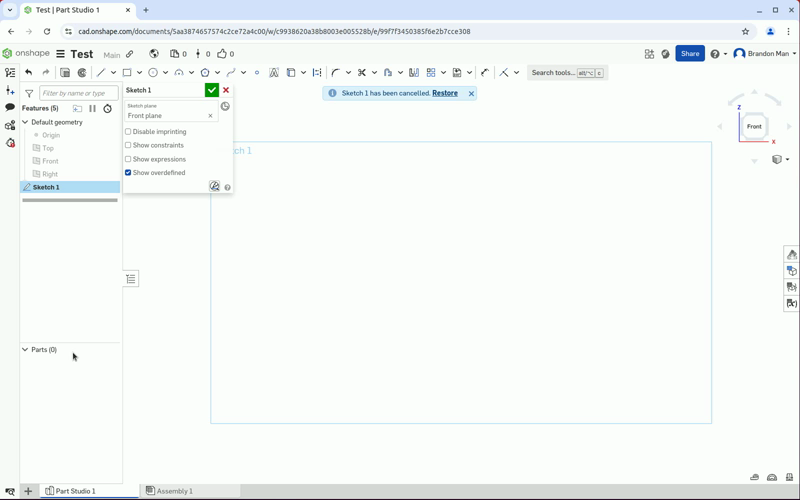
key(y)
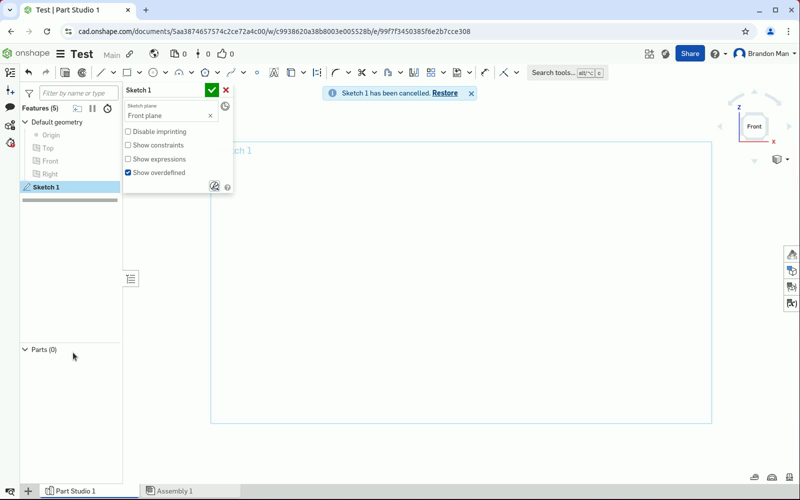
key(l)
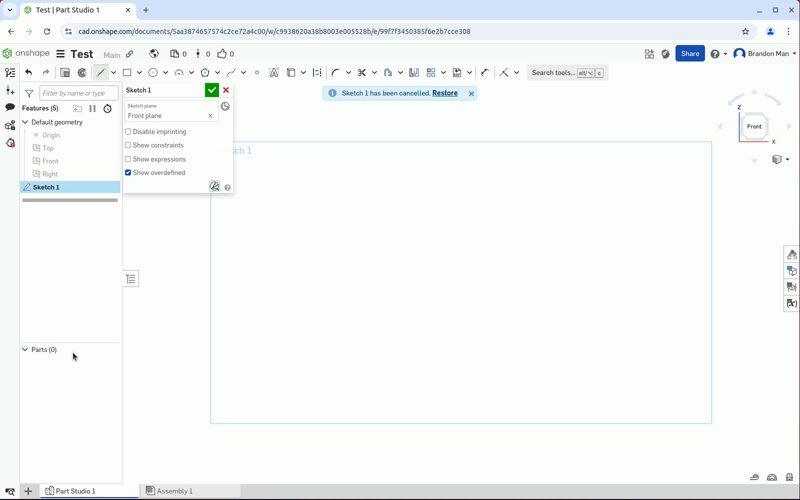
key_down(shift)
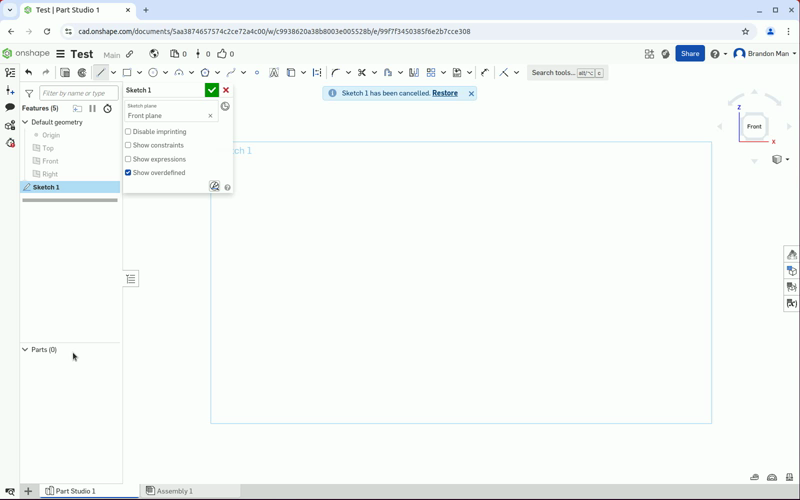
mouse_move(357, 386)
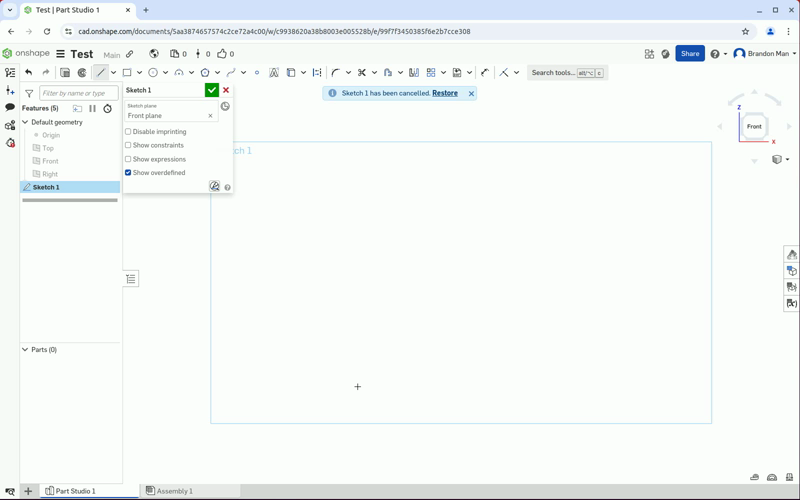
click(357, 386)
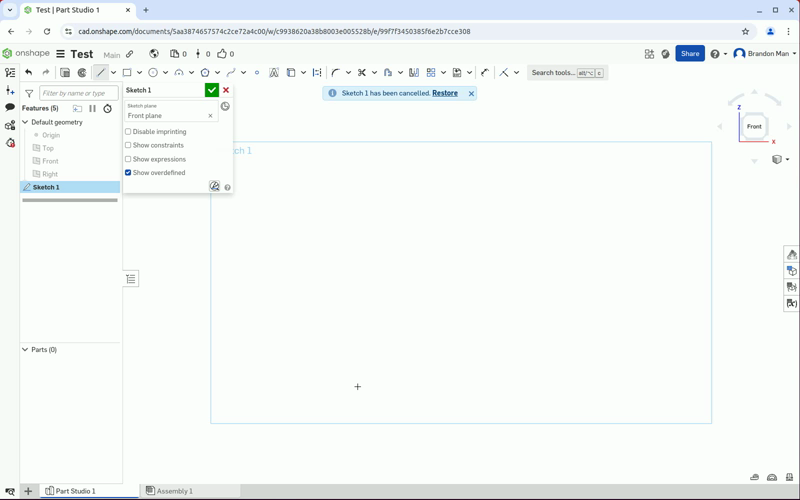
key_up(shift)
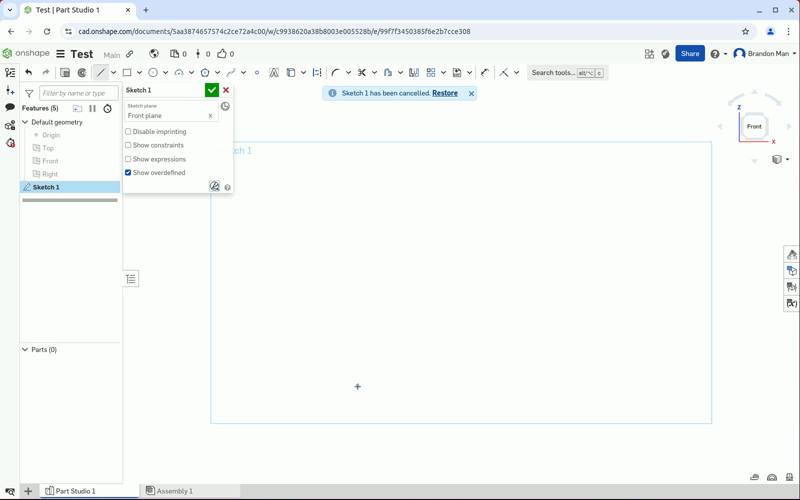
key_down(shift)
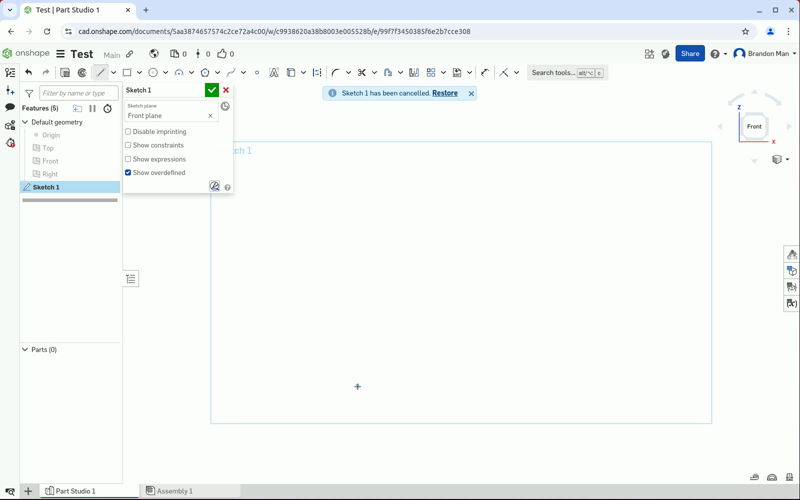
mouse_move(562, 386)
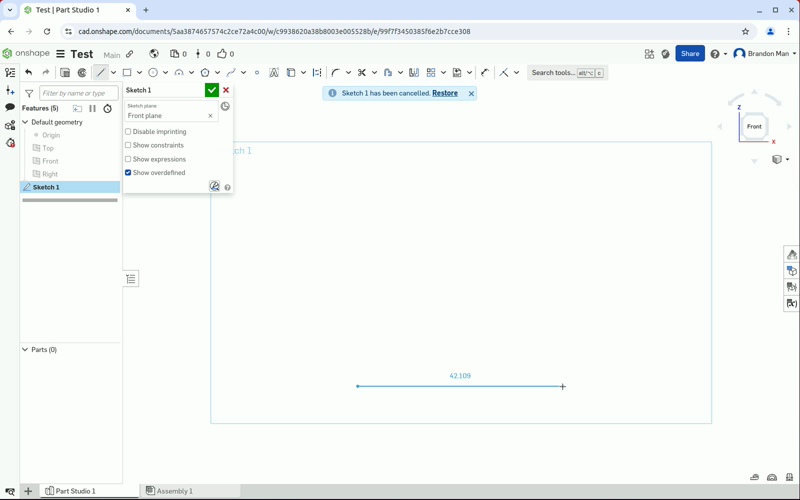
click(562, 386)
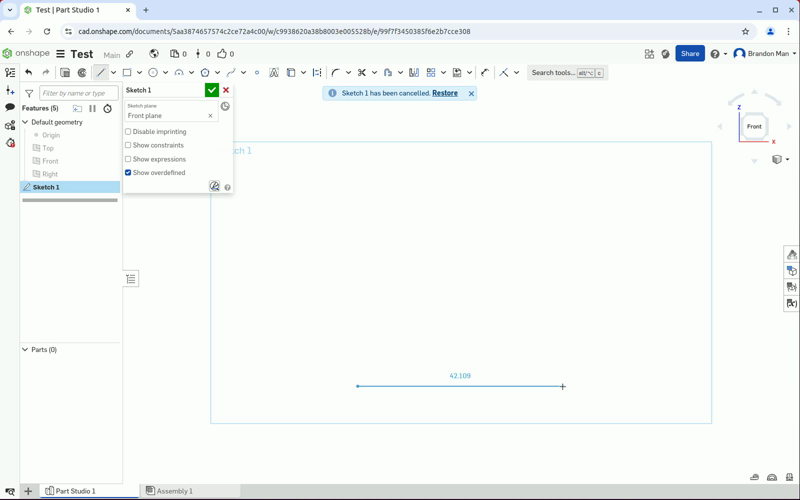
key_up(shift)
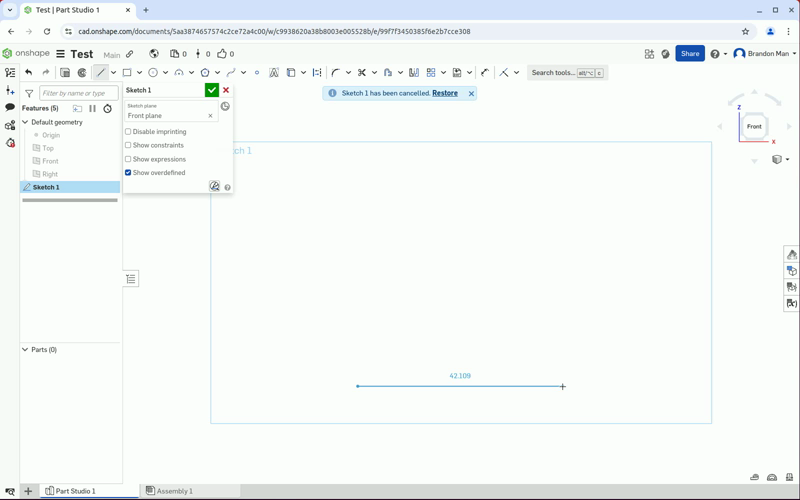
key_down(shift)
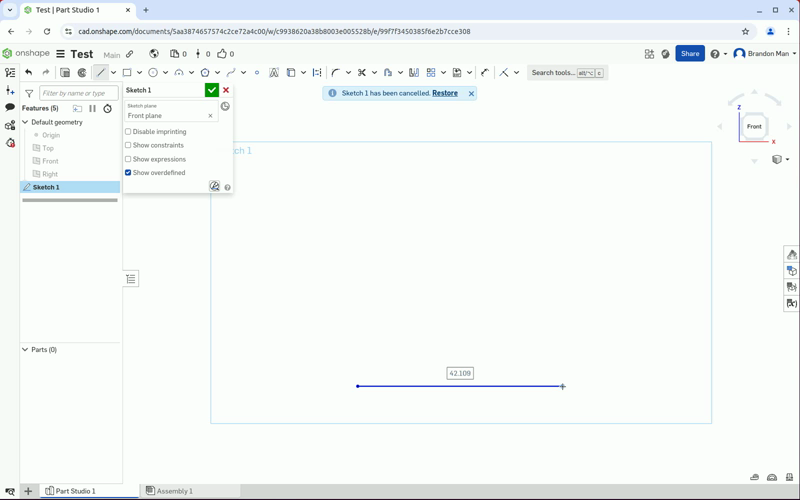
mouse_move(562, 180)
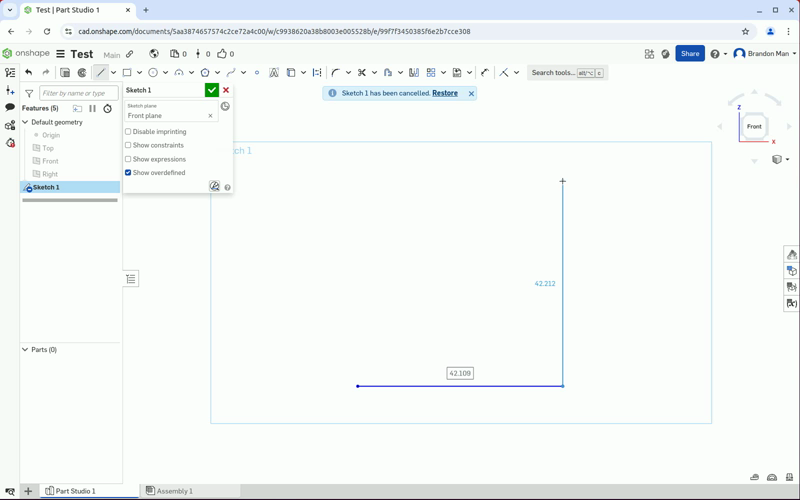
click(562, 180)
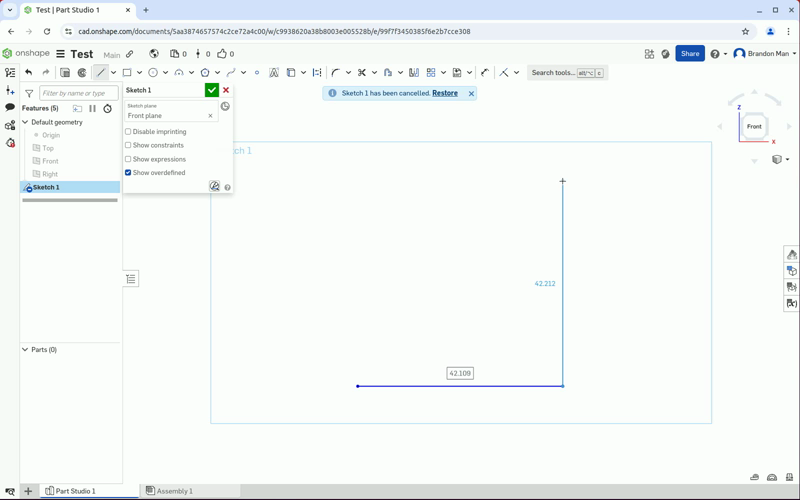
key_up(shift)
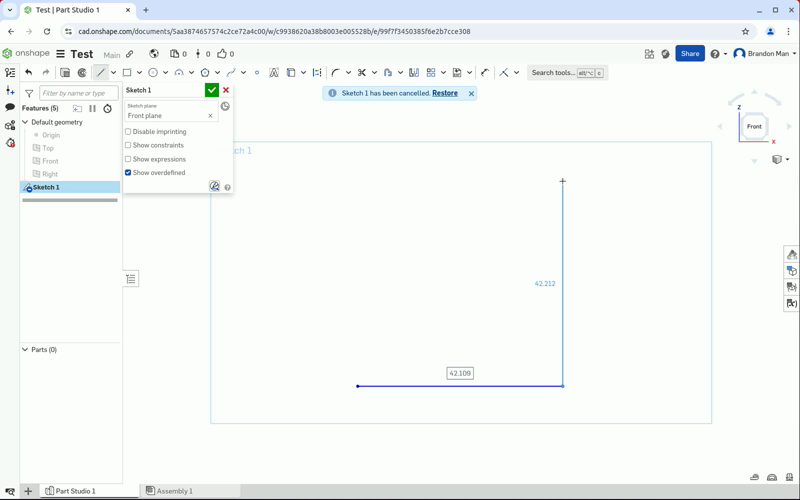
key_down(shift)
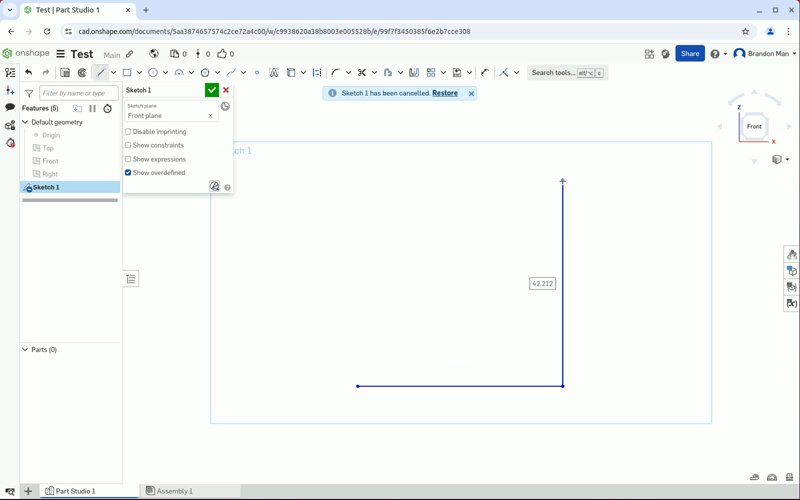
mouse_move(357, 180)
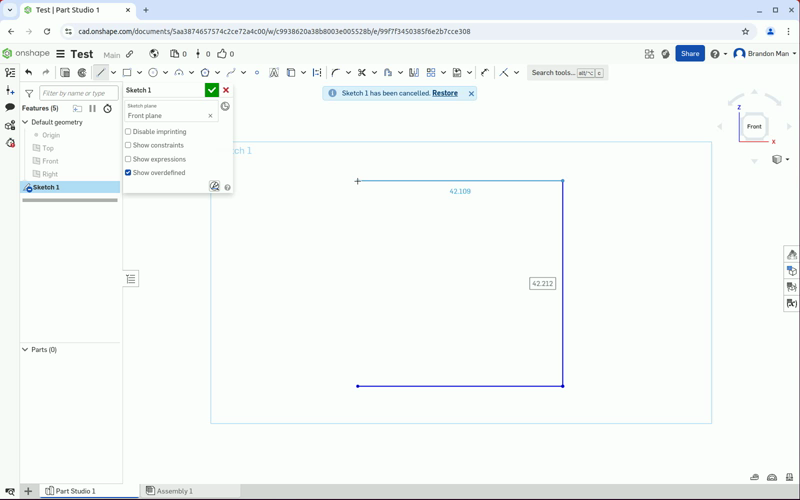
click(357, 180)
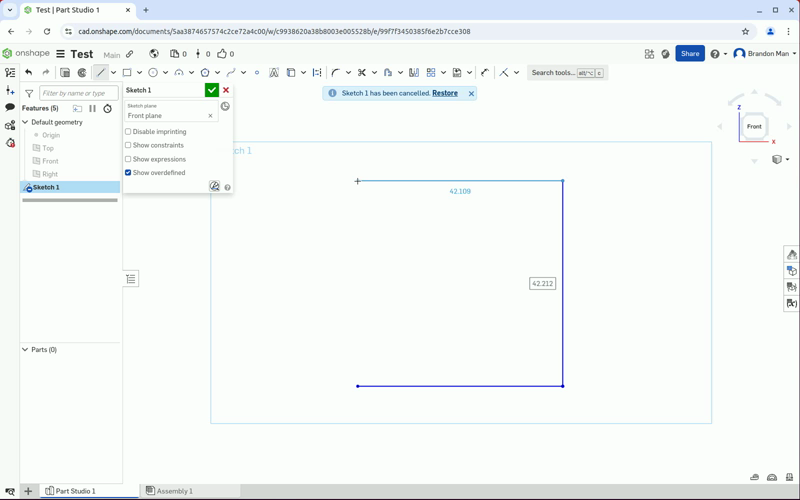
key_up(shift)
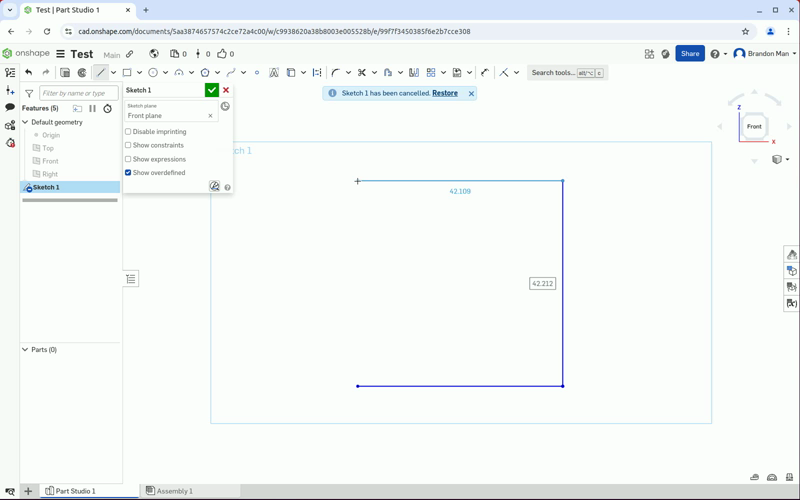
key_down(shift)
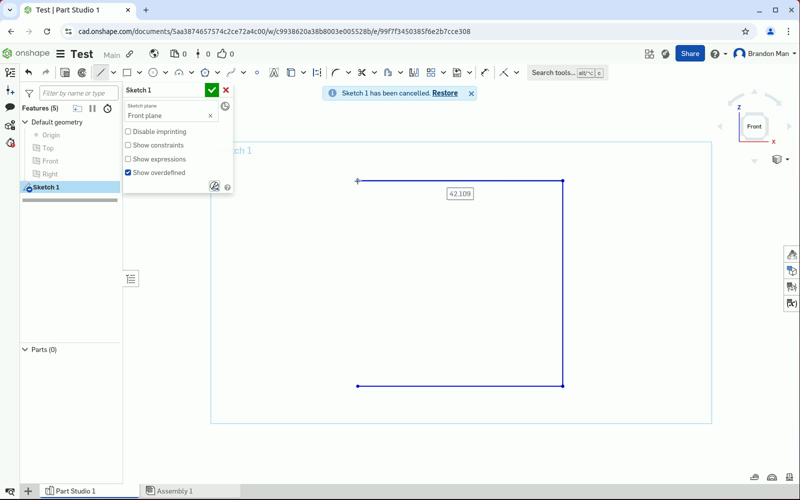
mouse_move(357, 386)
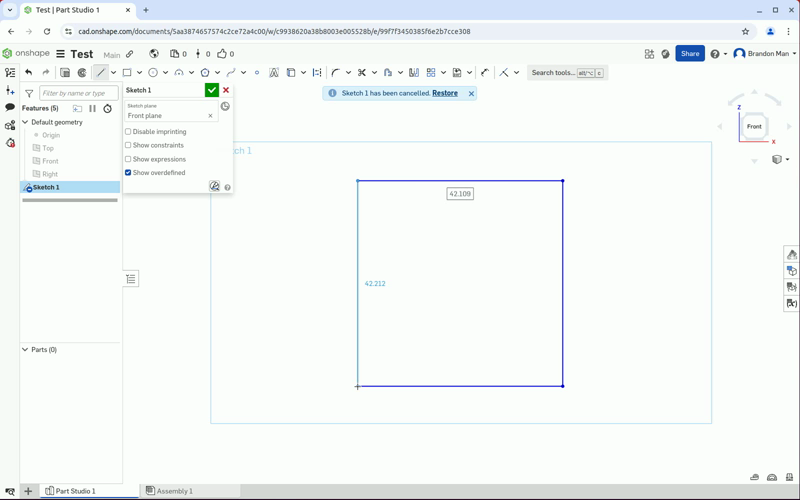
key_up(shift)
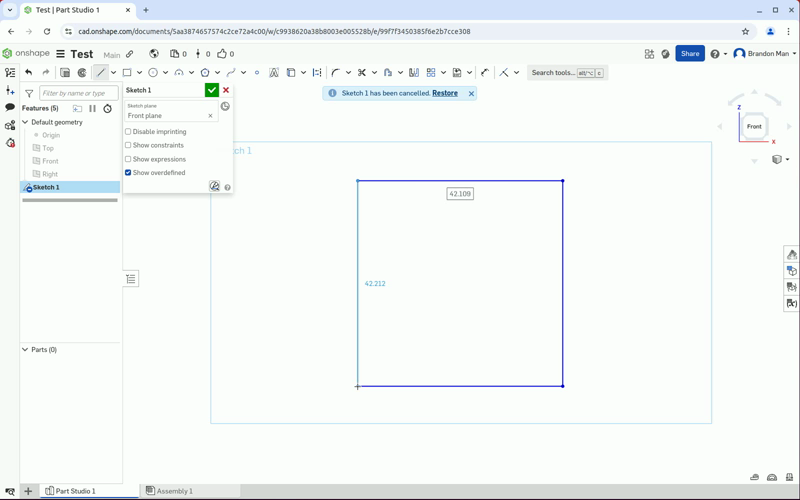
click(357, 386)
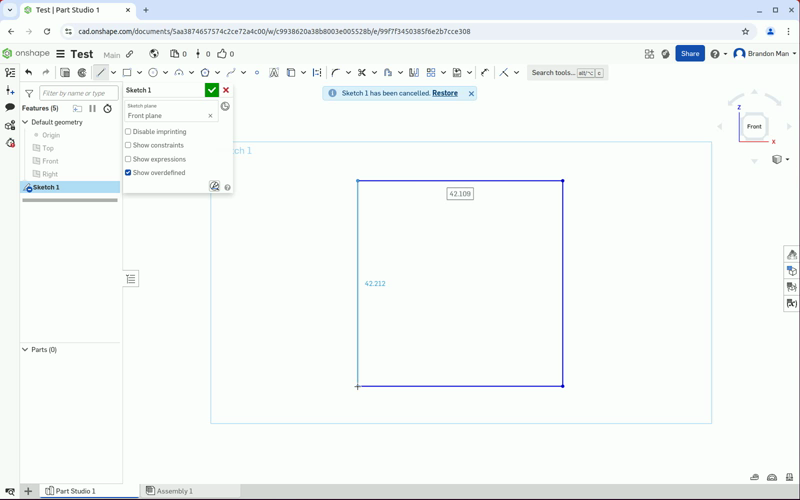
key(esc)
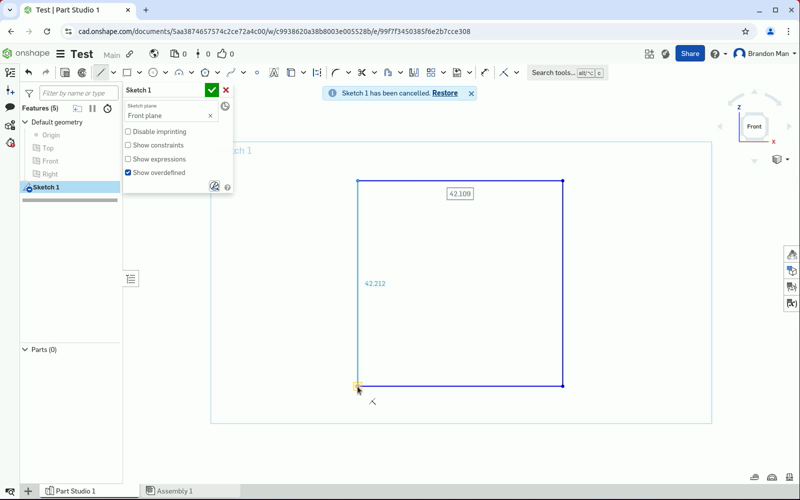
key(l)
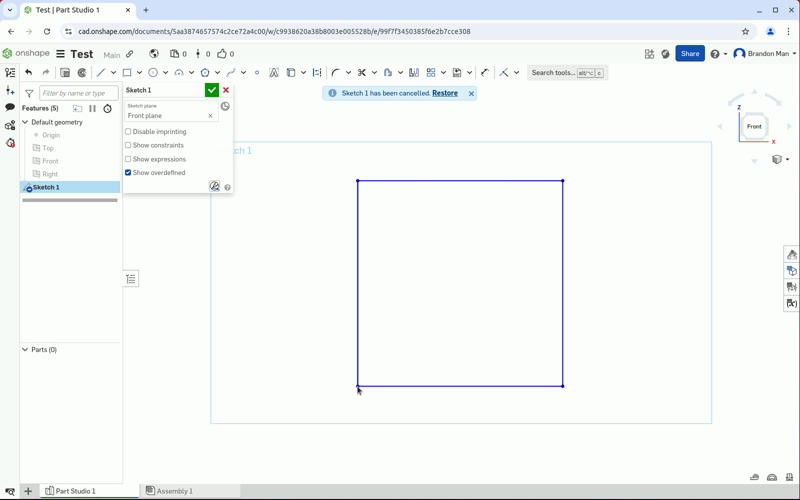
key_down(shift)
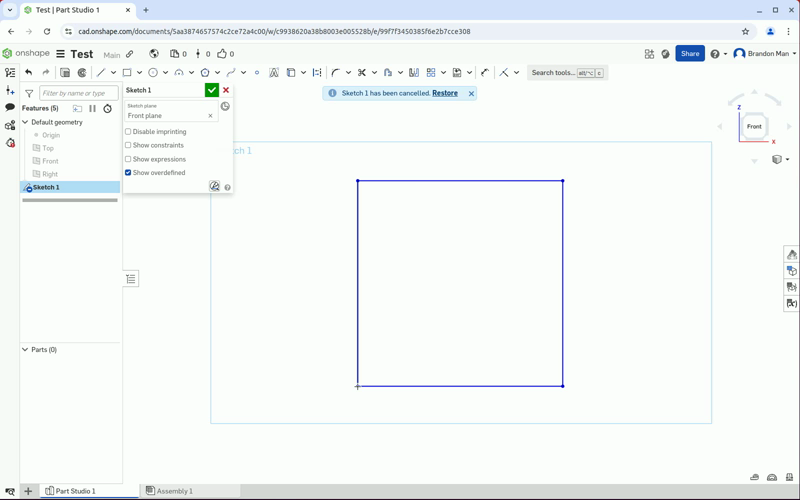
mouse_move(377, 366)
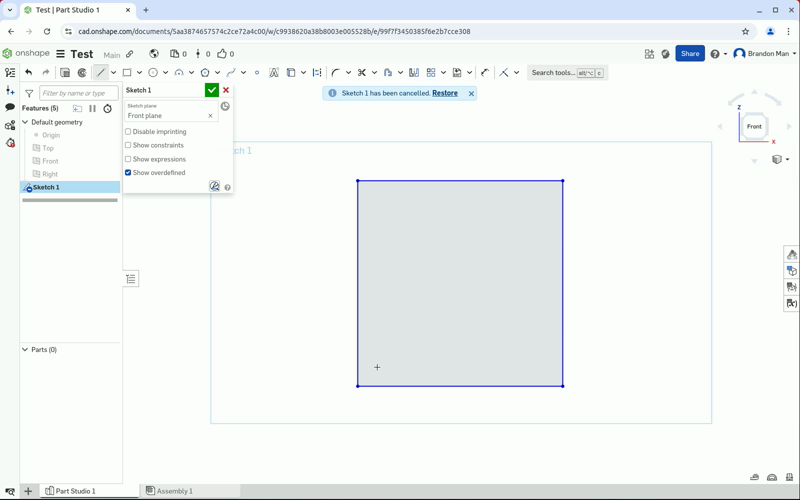
click(377, 366)
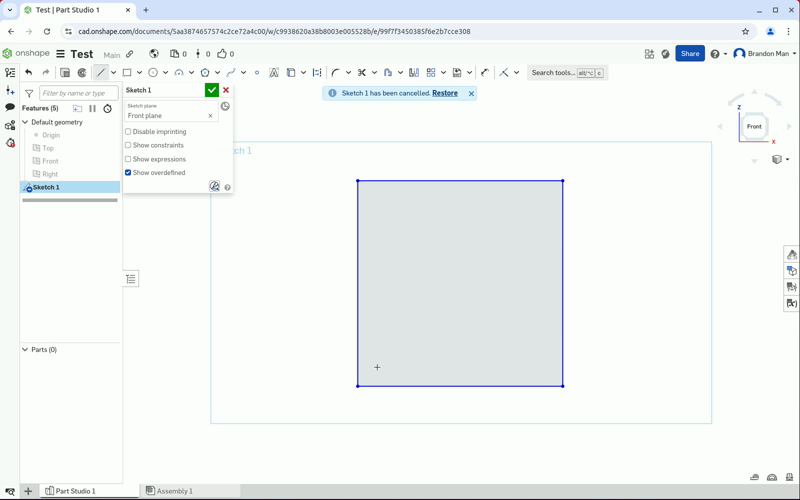
key_up(shift)
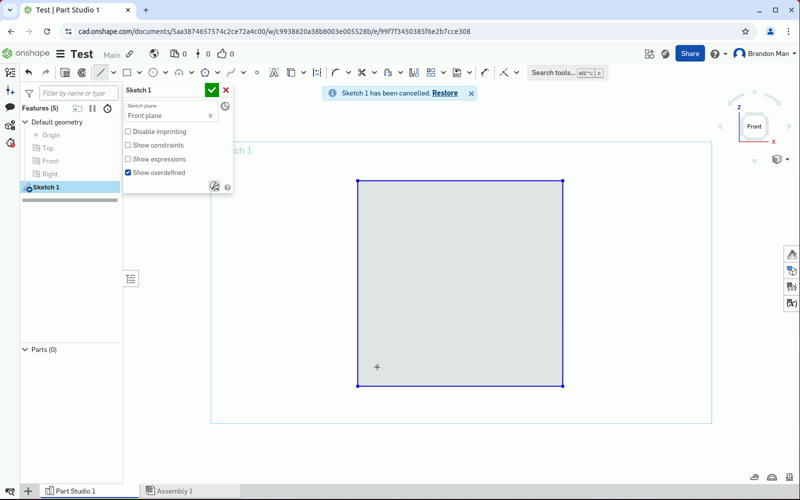
key_down(shift)
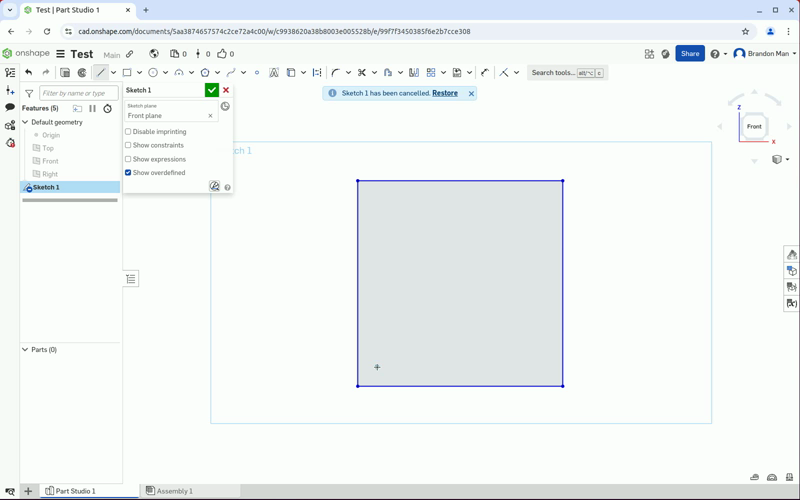
mouse_move(543, 366)
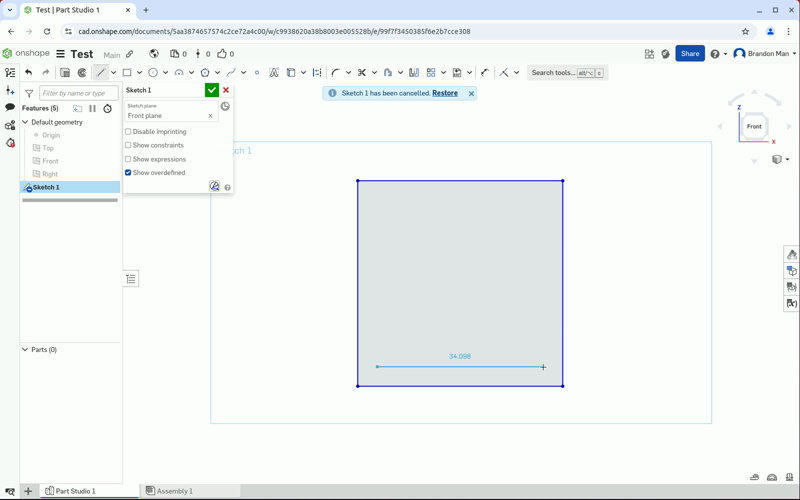
click(543, 366)
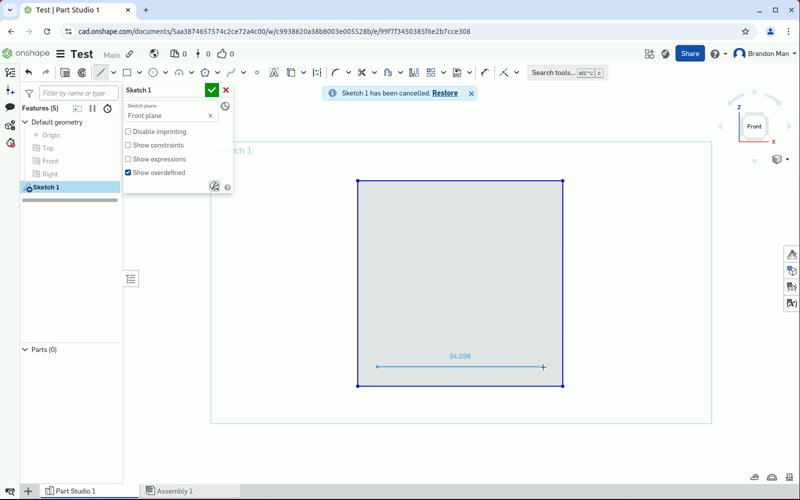
key_up(shift)
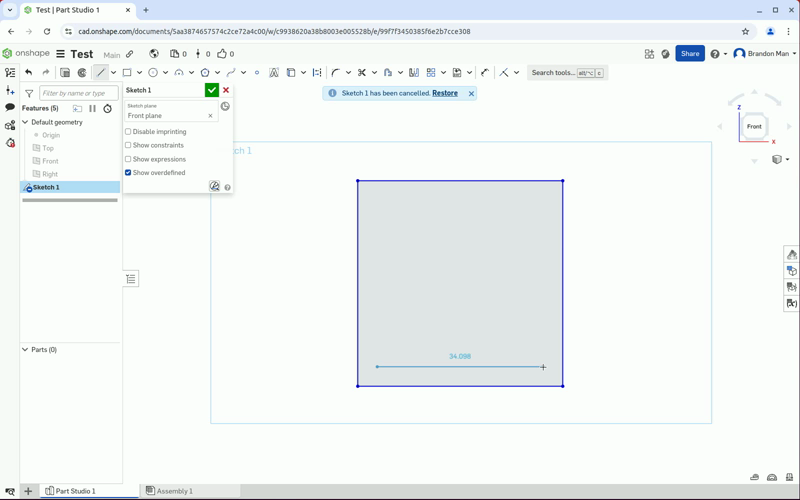
key_down(shift)
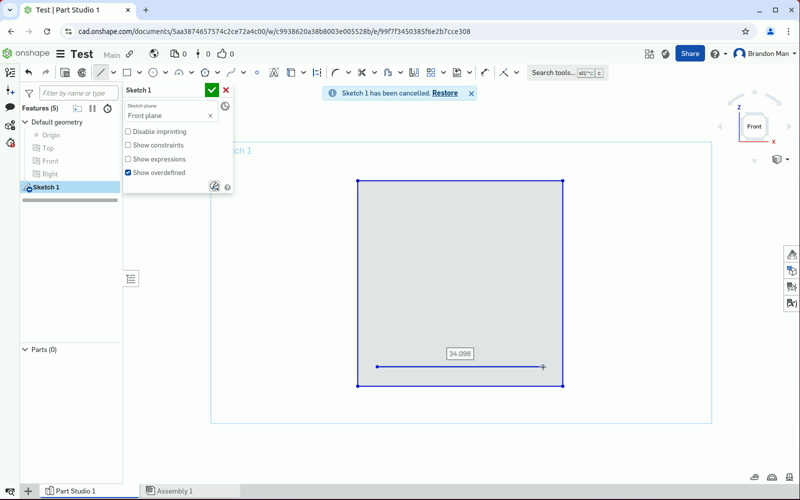
mouse_move(543, 200)
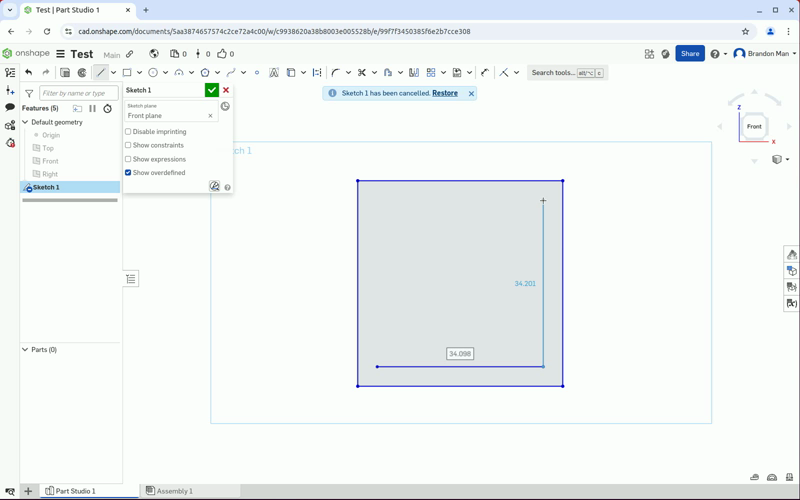
click(543, 200)
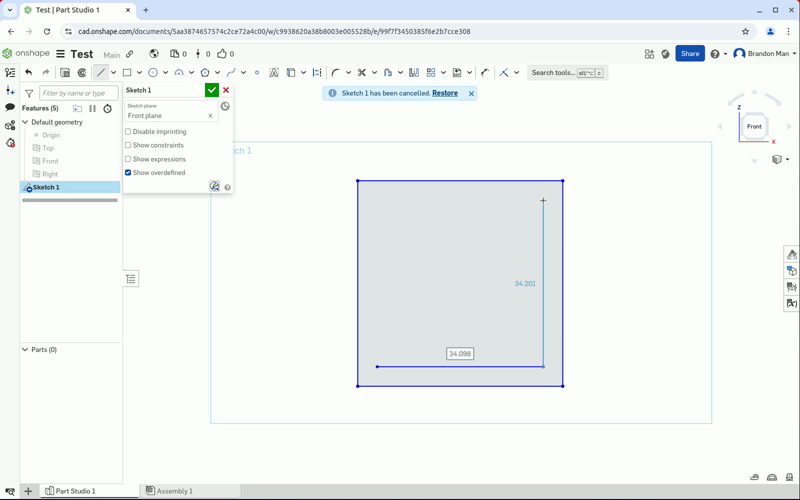
key_up(shift)
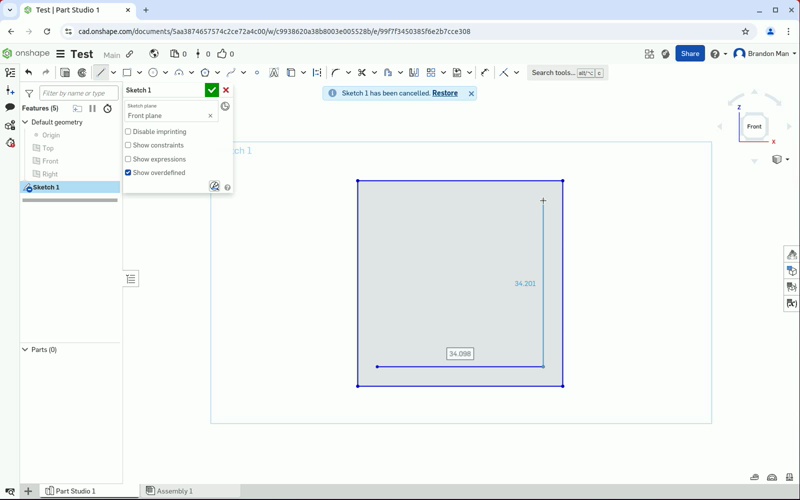
key_down(shift)
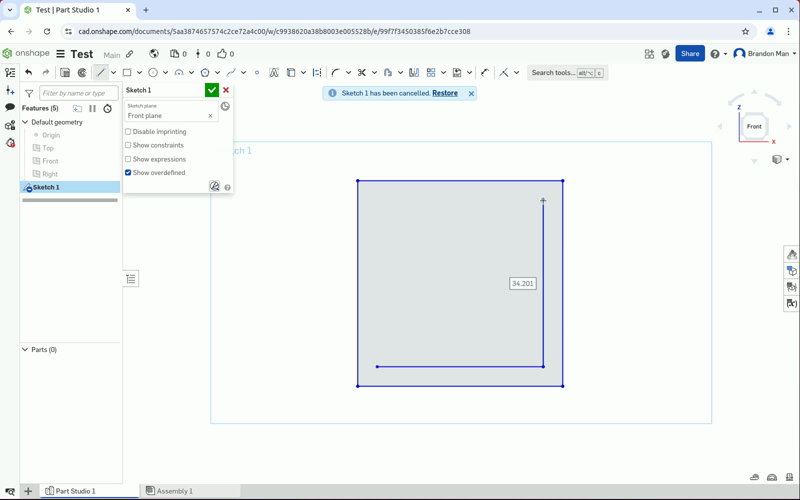
mouse_move(377, 200)
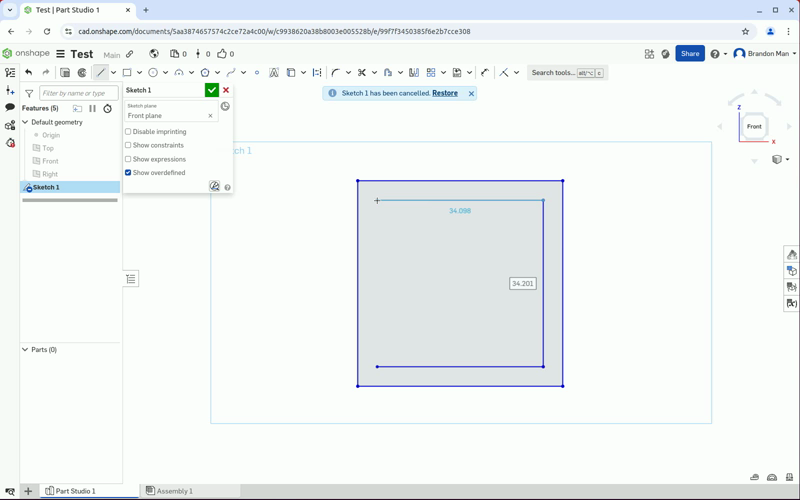
click(377, 200)
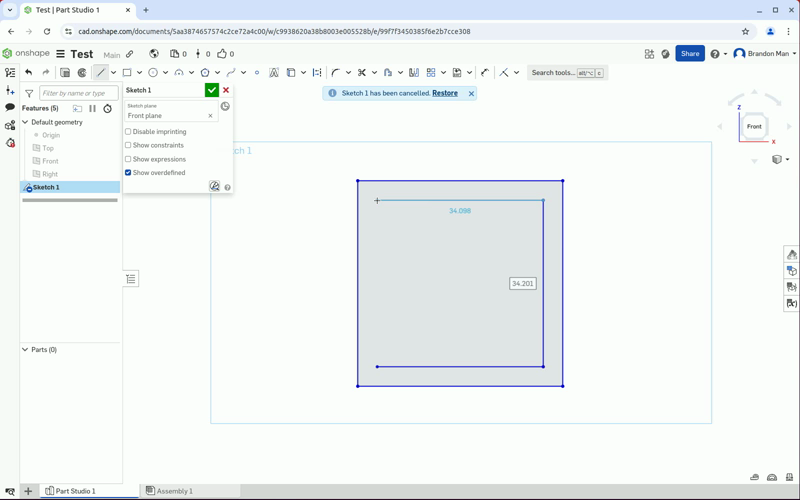
key_up(shift)
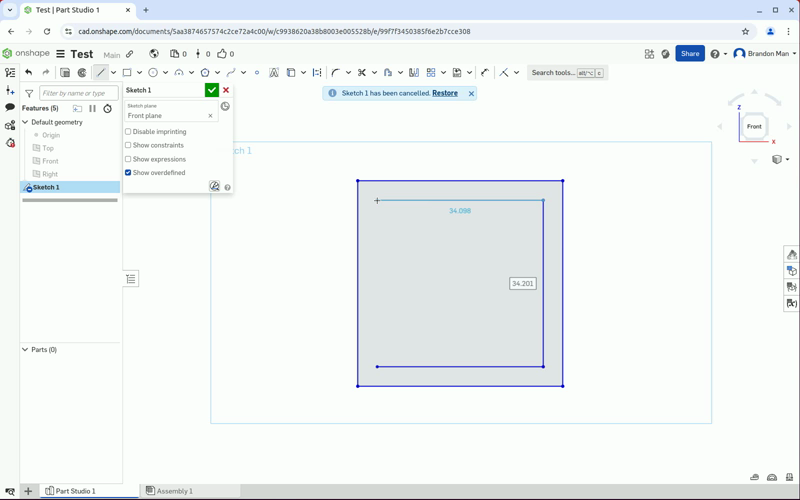
key_down(shift)
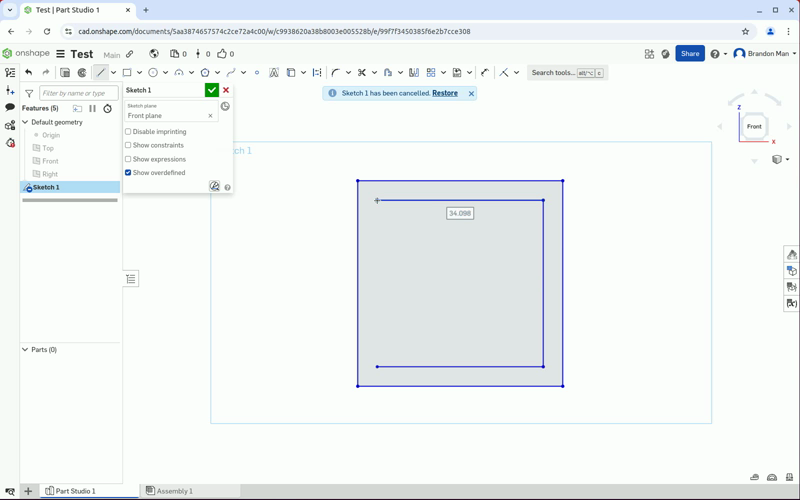
mouse_move(377, 366)
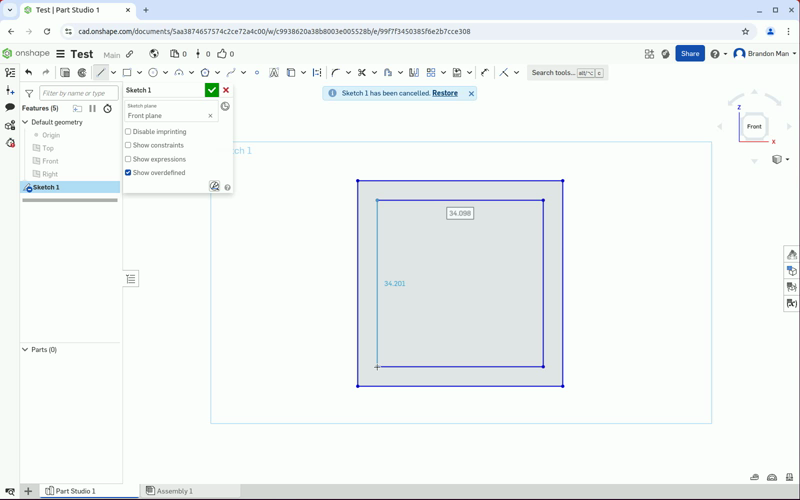
key_up(shift)
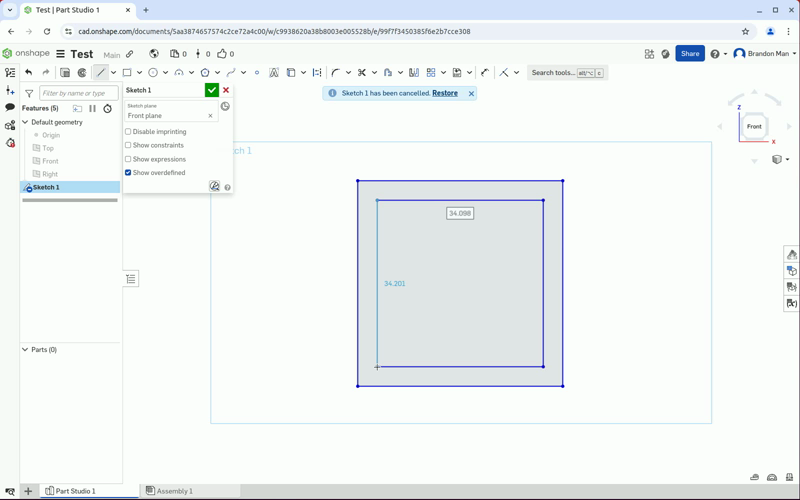
click(377, 366)
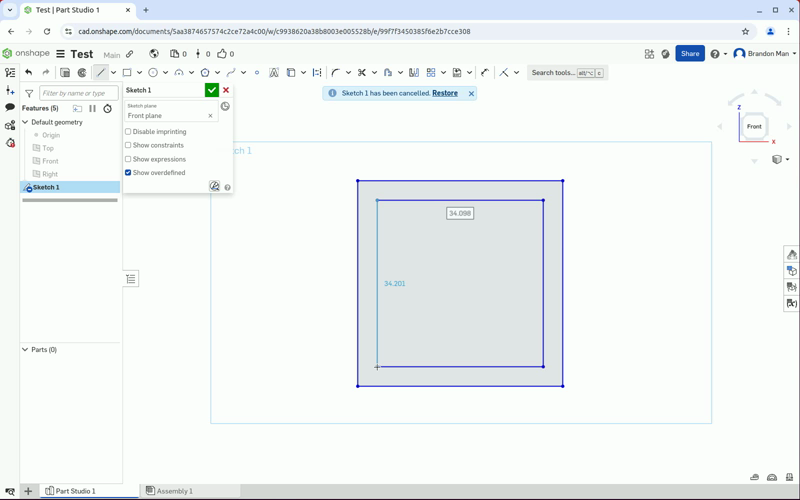
key(esc)
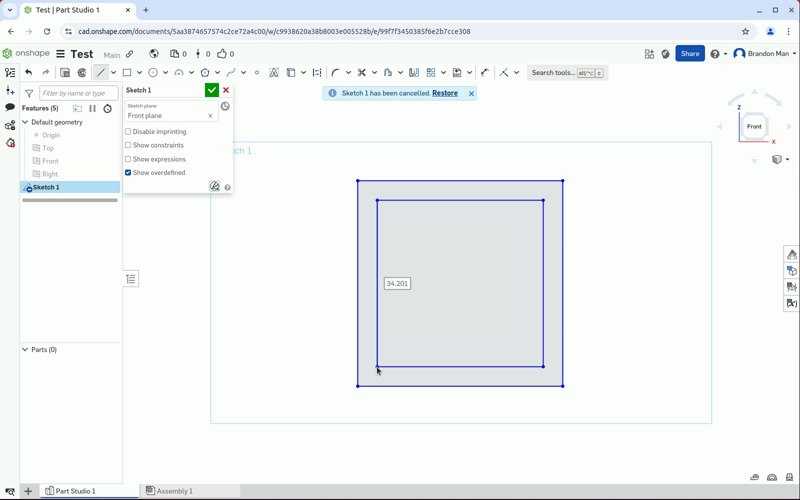
mouse_move(553, 198)
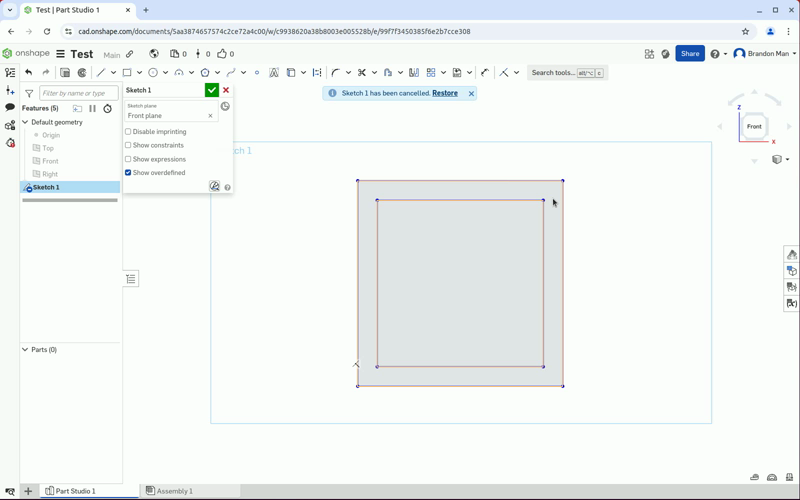
click(553, 198)
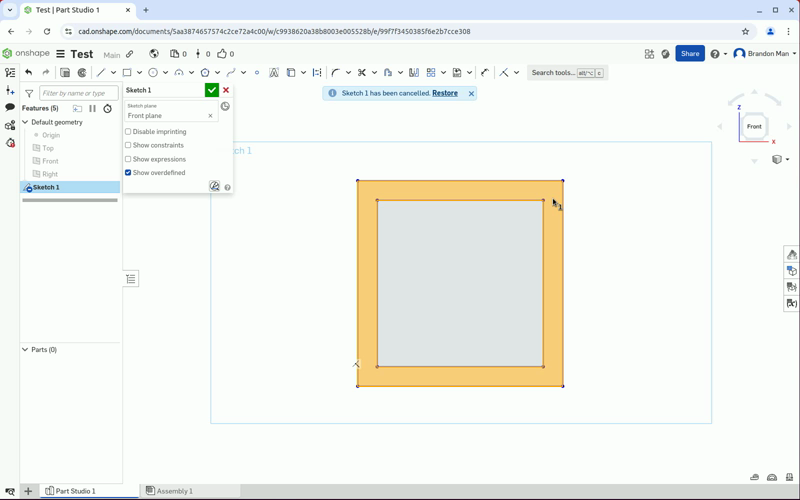
mouse_move(73, 352)
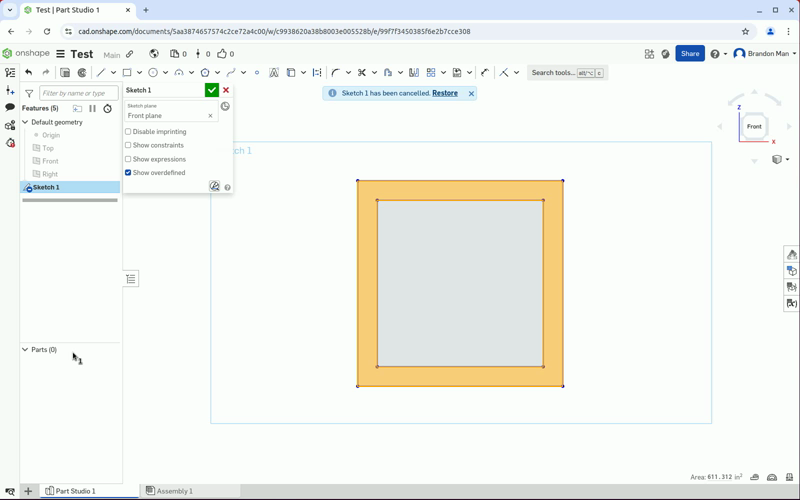
key(shift+y)
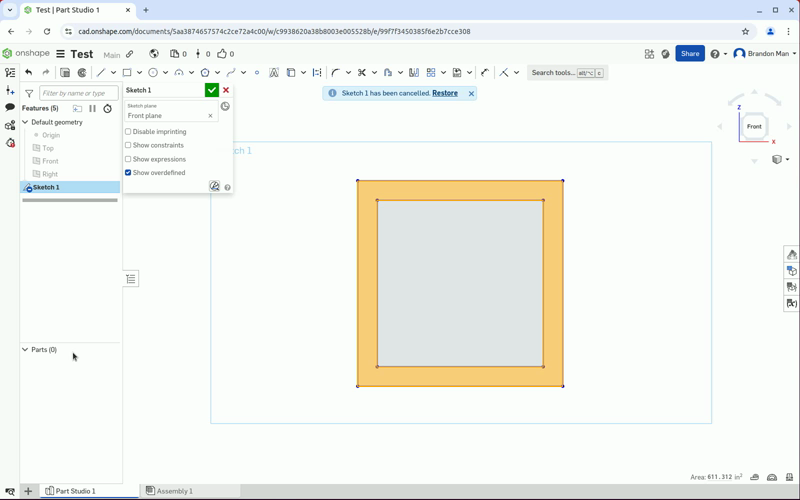
key(shift+e)
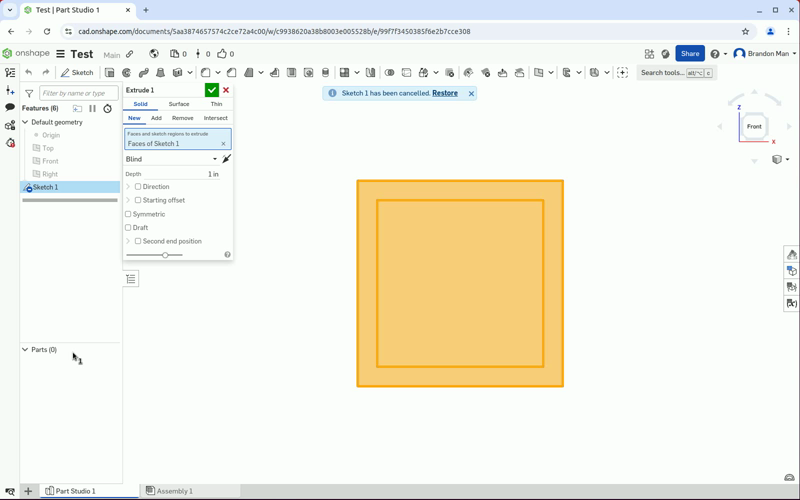
mouse_move(143, 106)
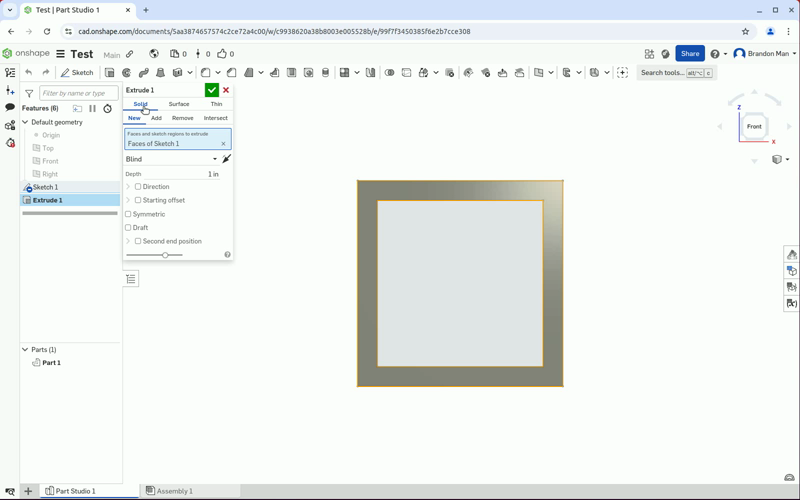
click(143, 106)
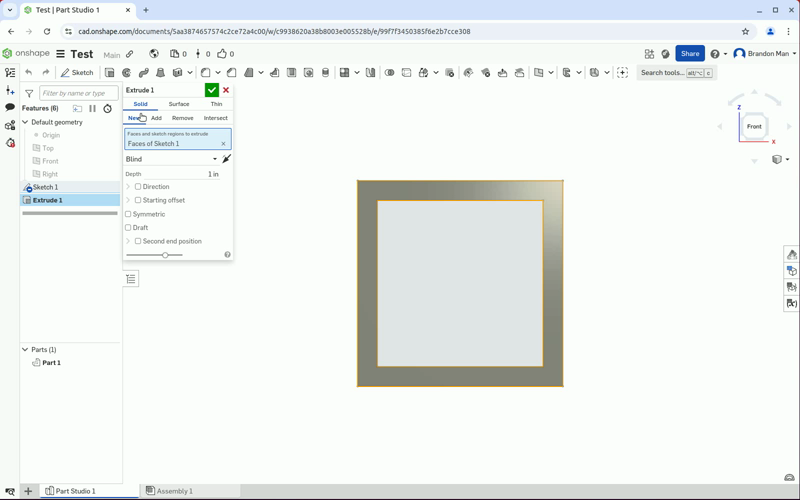
mouse_move(137, 120)
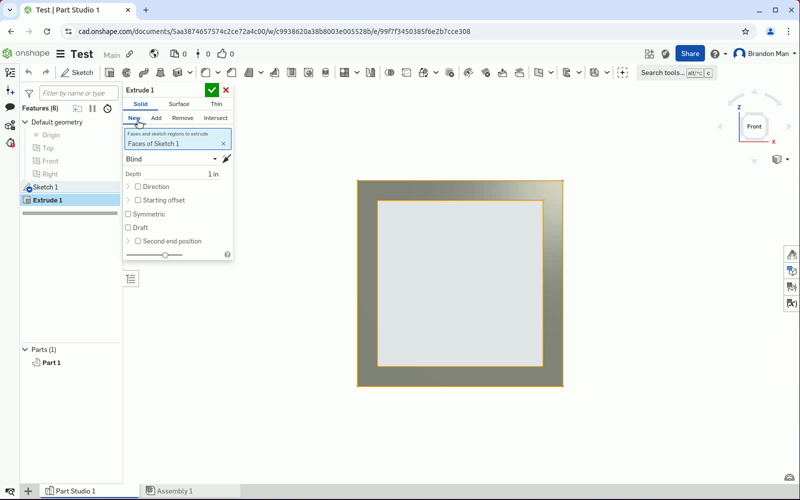
click(137, 120)
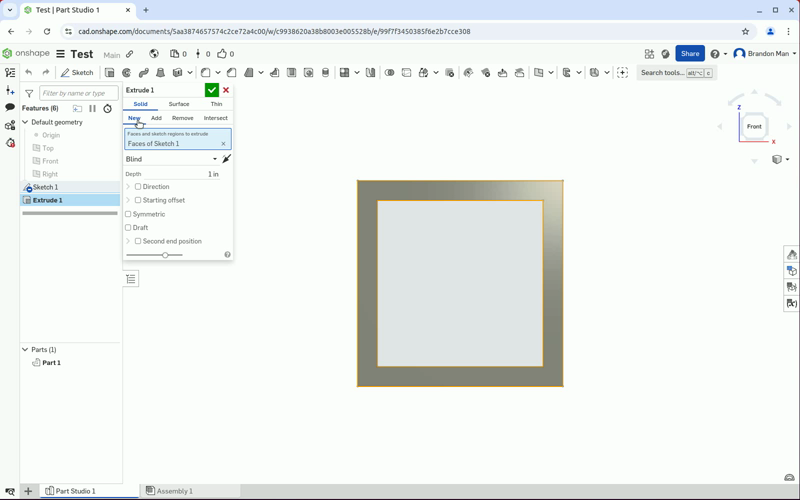
key(tab, 4)
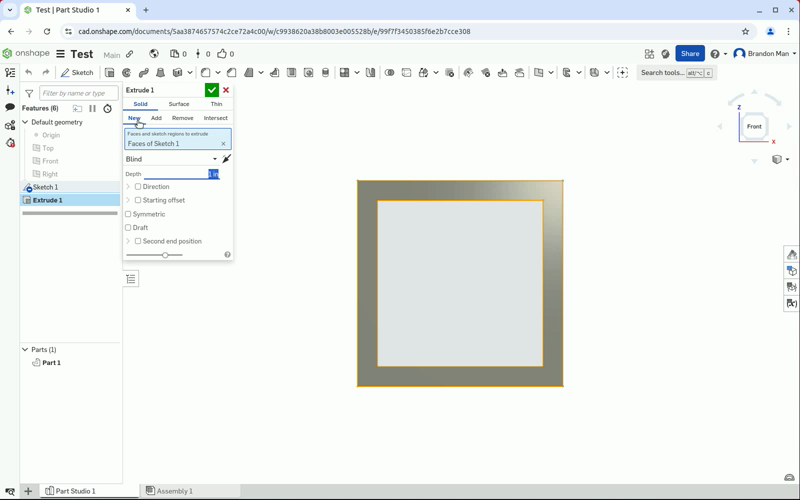
text(23.108)
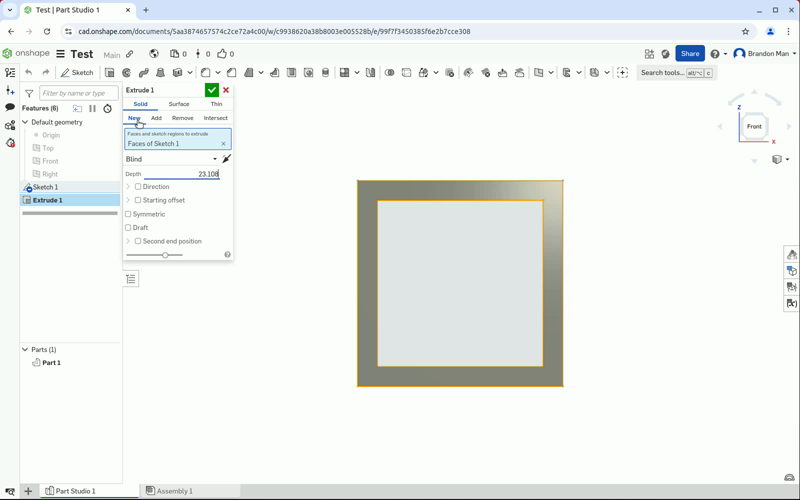
key(enter)
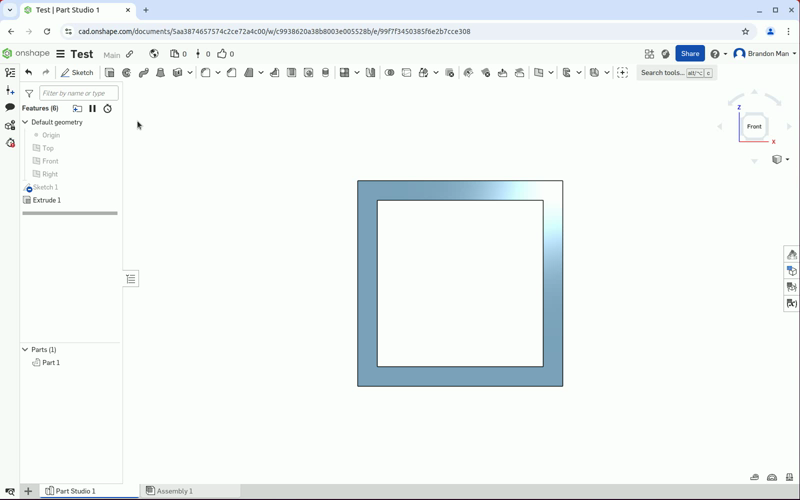
key(shift+h)
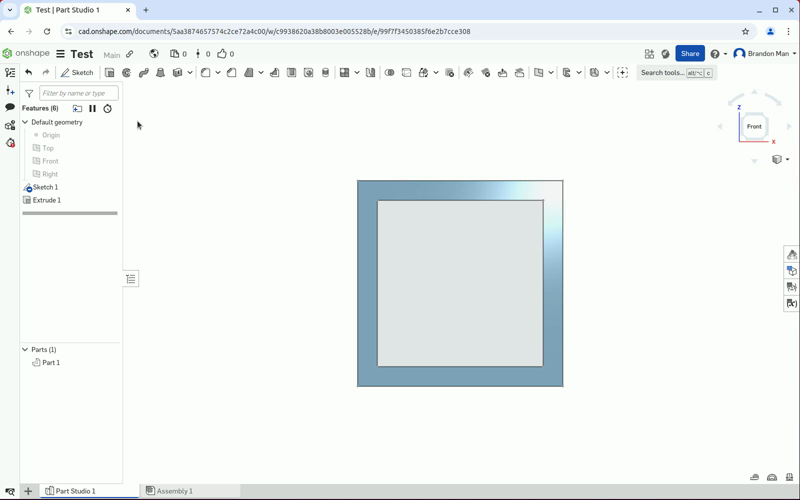
key(shift+h)
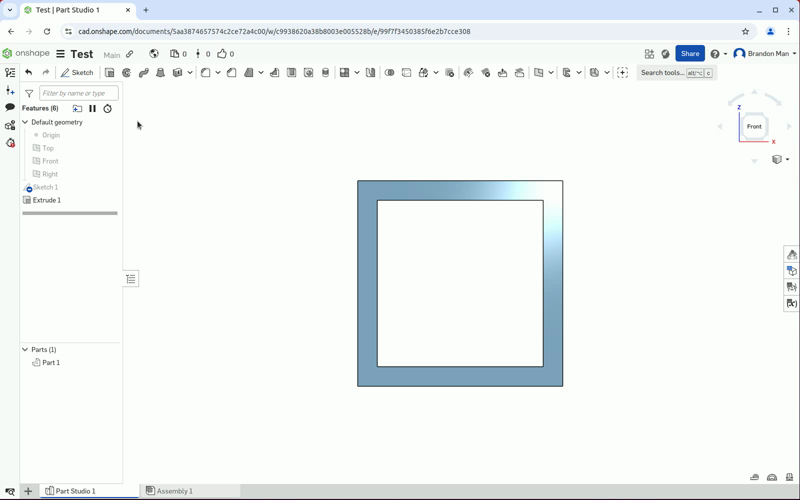
mouse_move(73, 189)
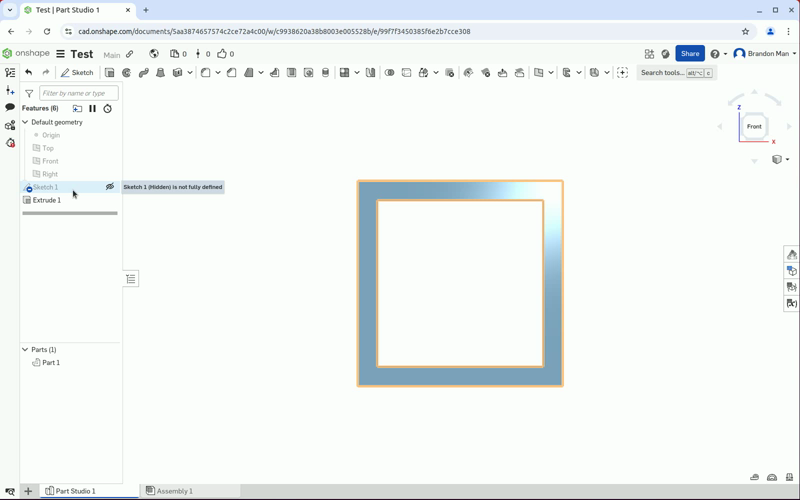
click(73, 189)
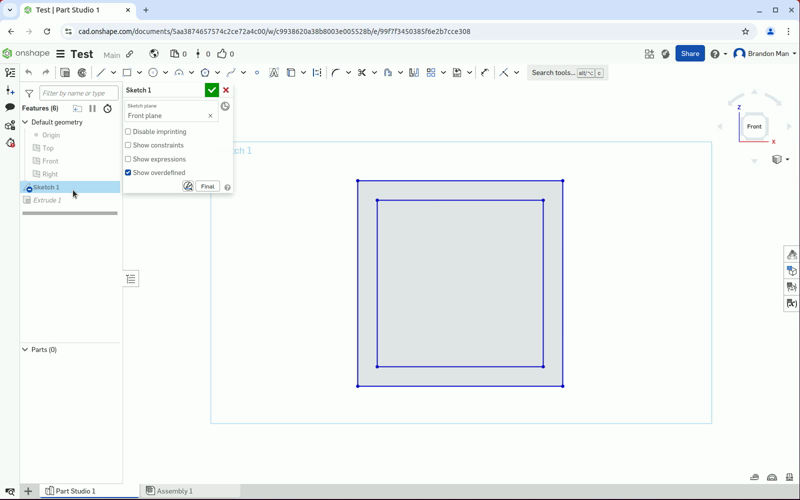
mouse_move(229, 92)
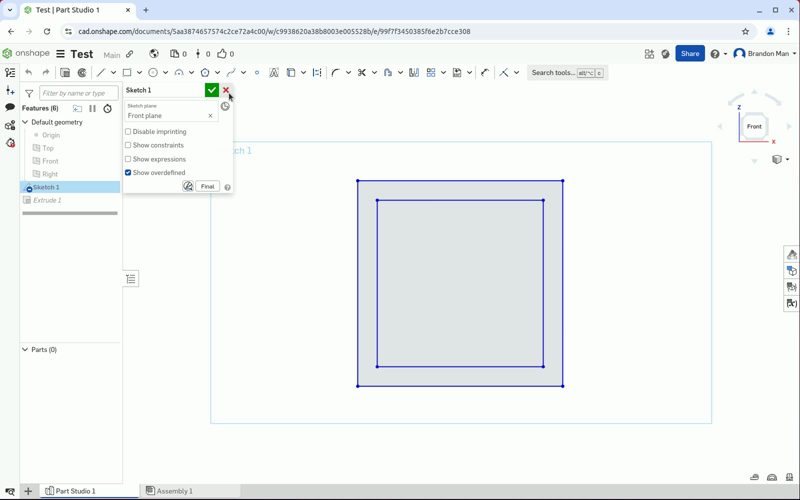
click(229, 92)
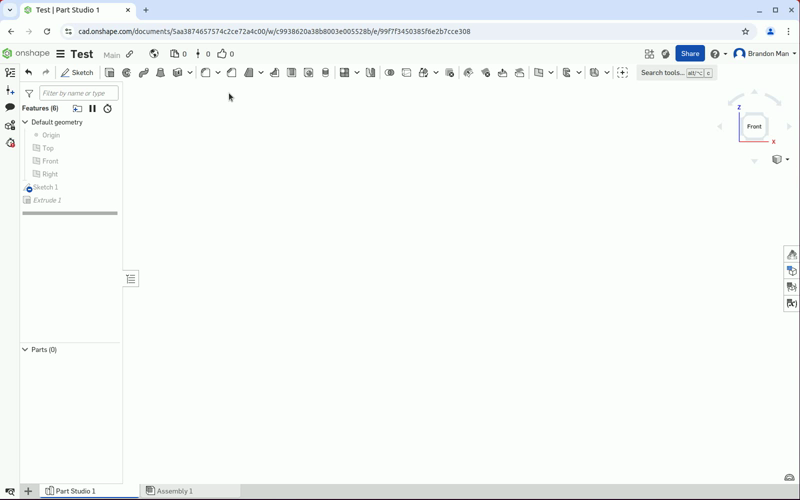
mouse_move(73, 352)
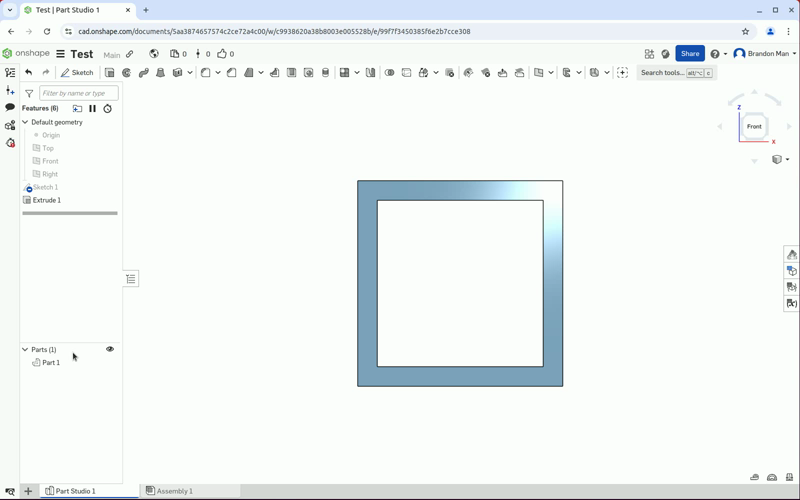
key(y)
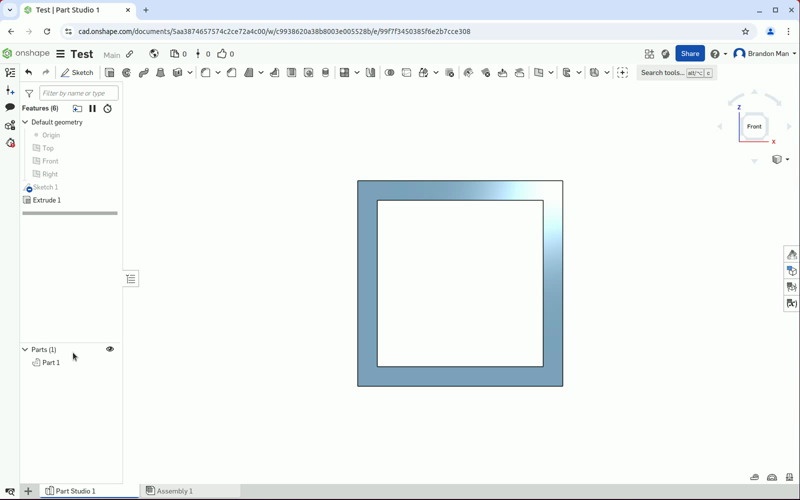
key(shift+p)
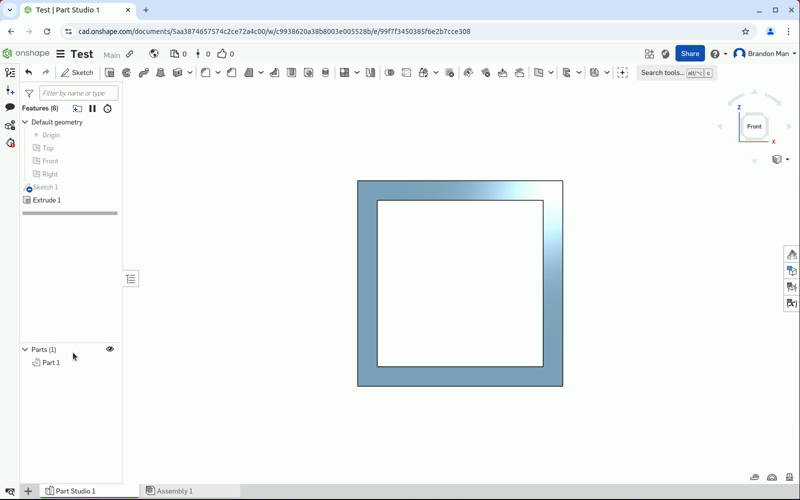
key(space)
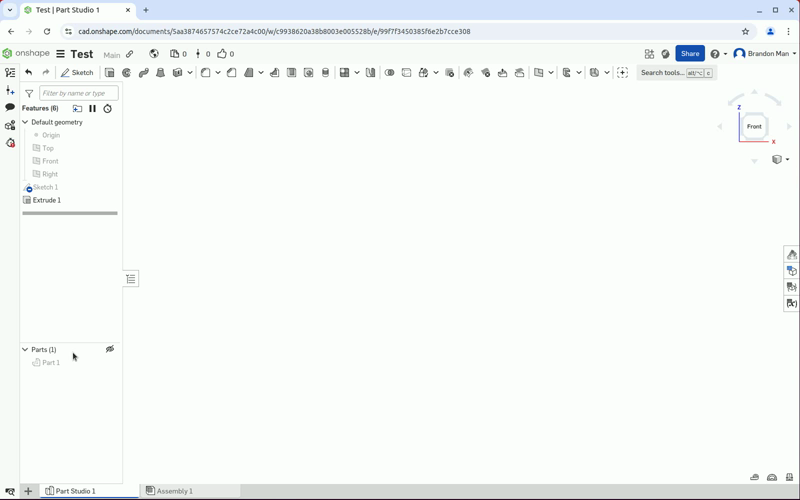
key_down(shift)
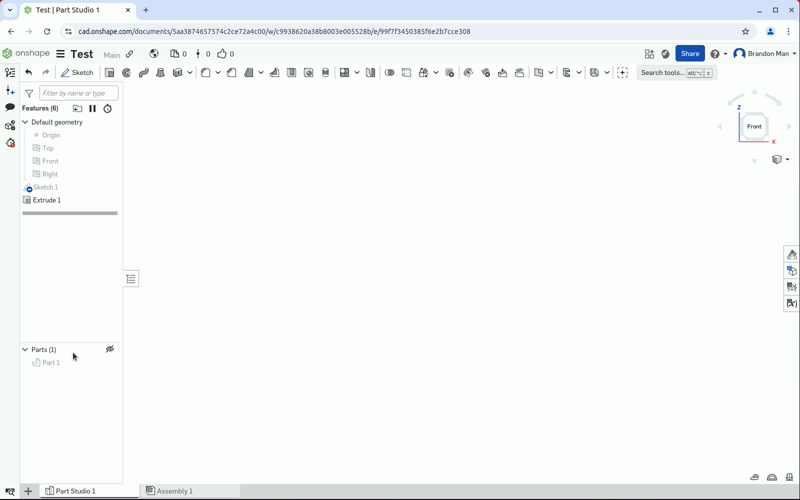
key(down)
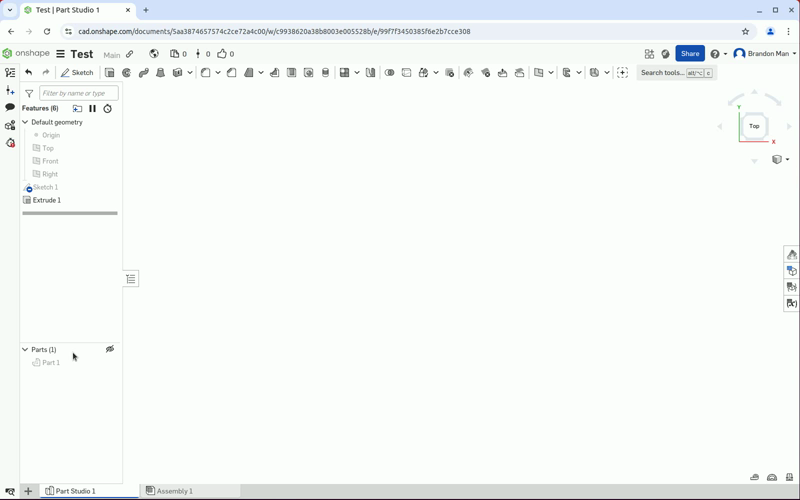
key_up(shift)
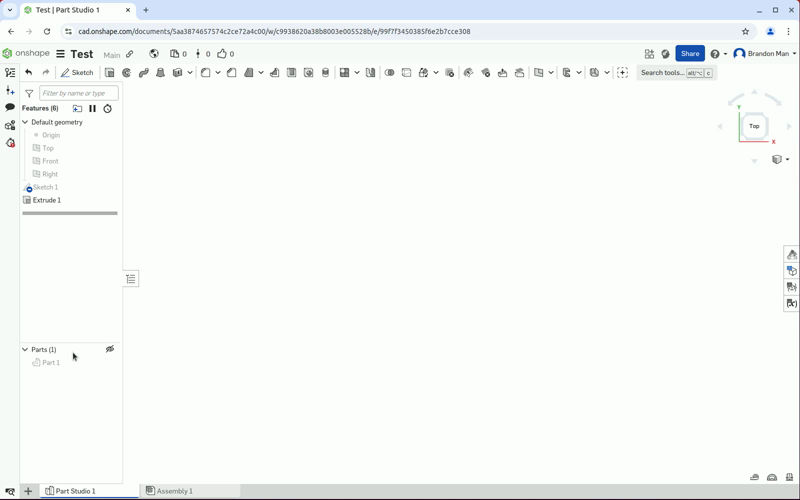
mouse_move(73, 352)
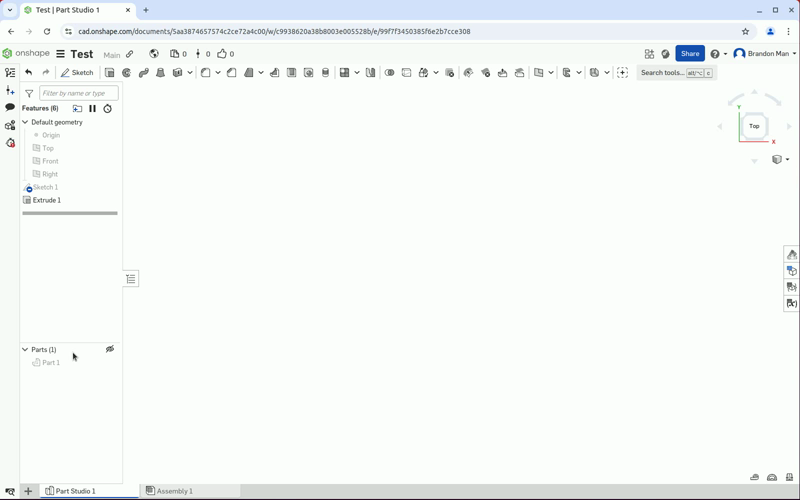
key(shift+y)
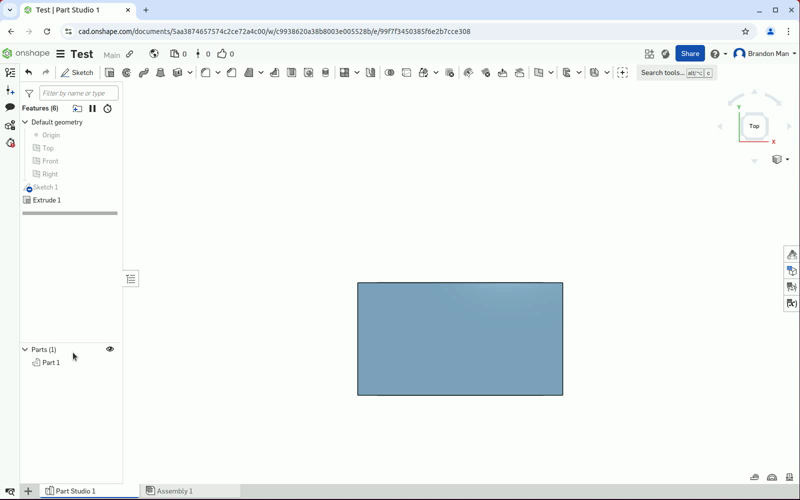
mouse_move(541, 75)
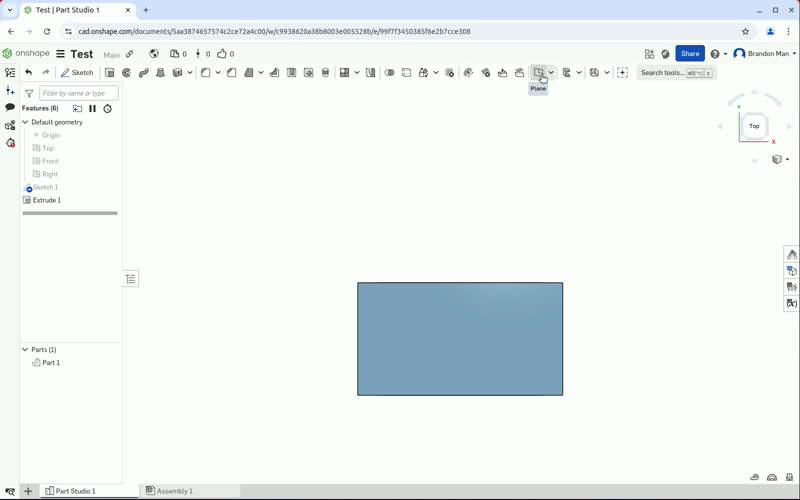
click(541, 75)
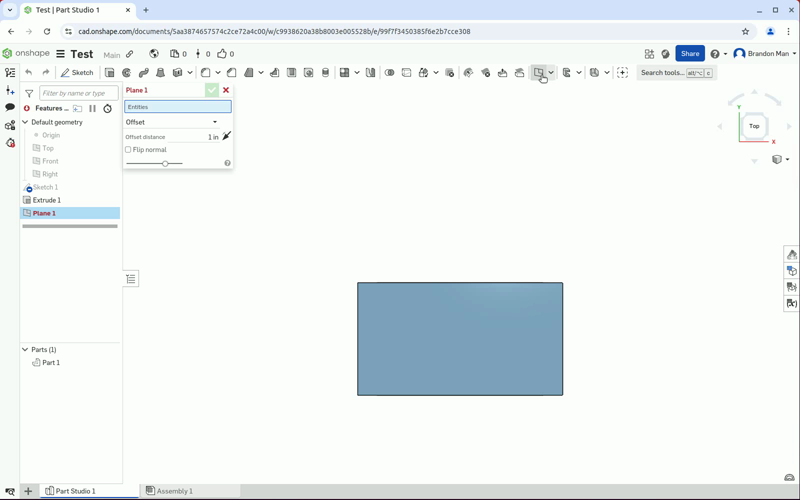
mouse_move(73, 150)
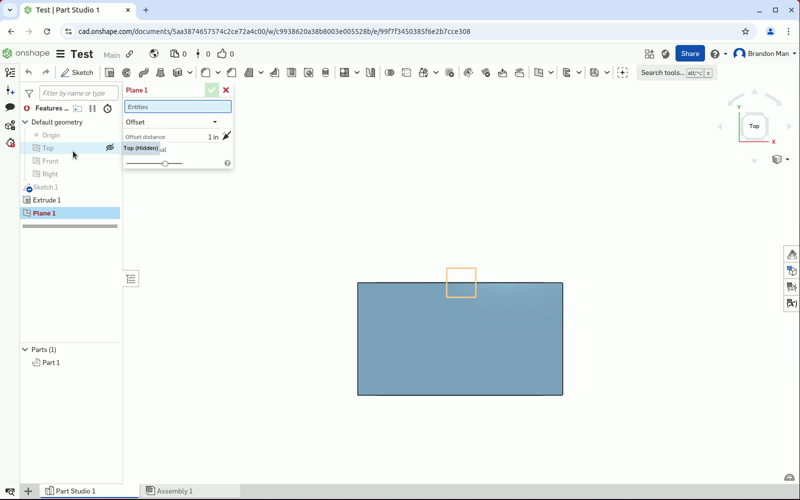
click(73, 150)
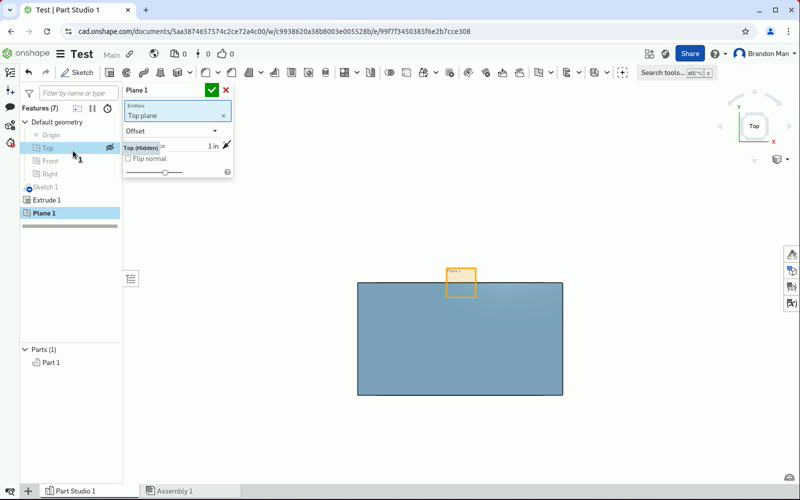
key(tab, 2)
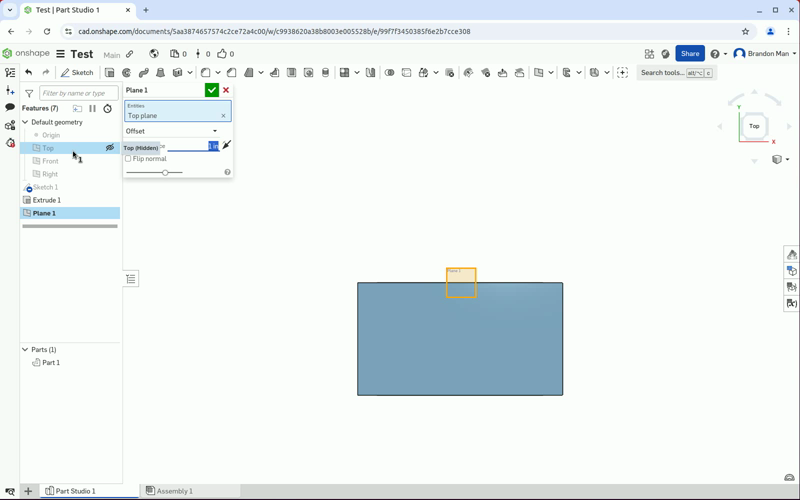
text(21.198)
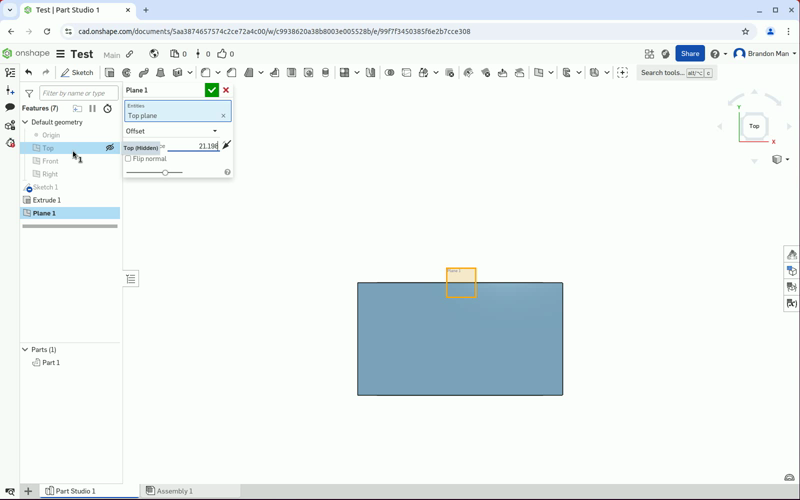
key(enter, 2)
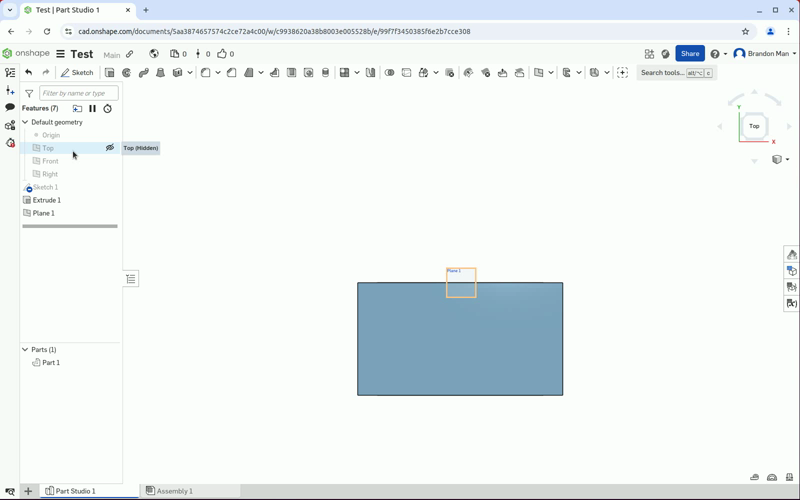
key(shift+s)
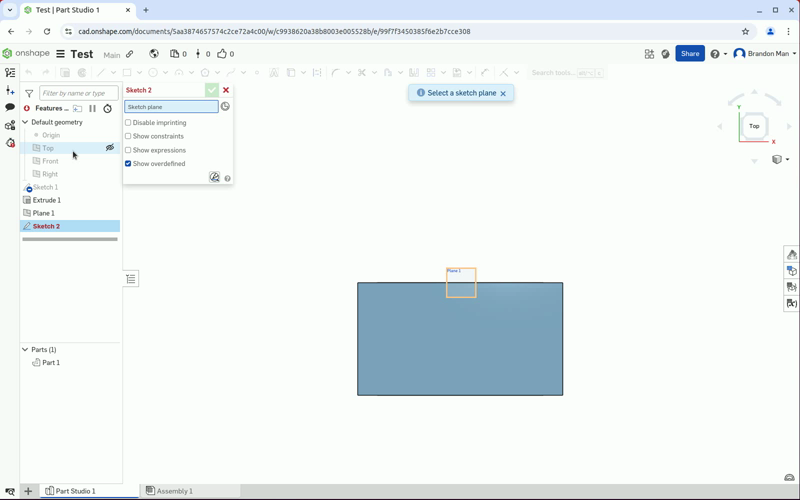
mouse_move(73, 215)
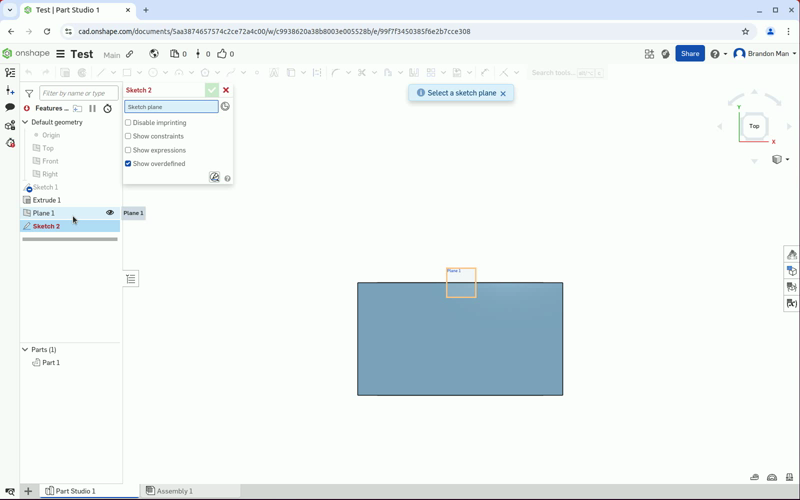
click(73, 215)
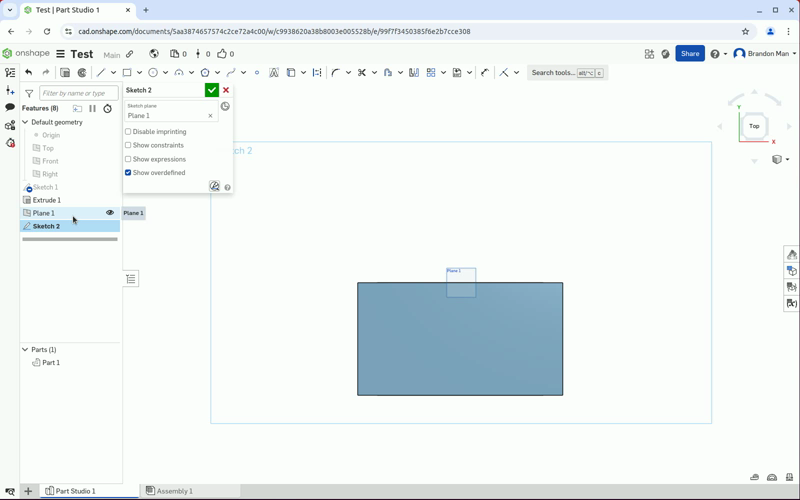
mouse_move(73, 352)
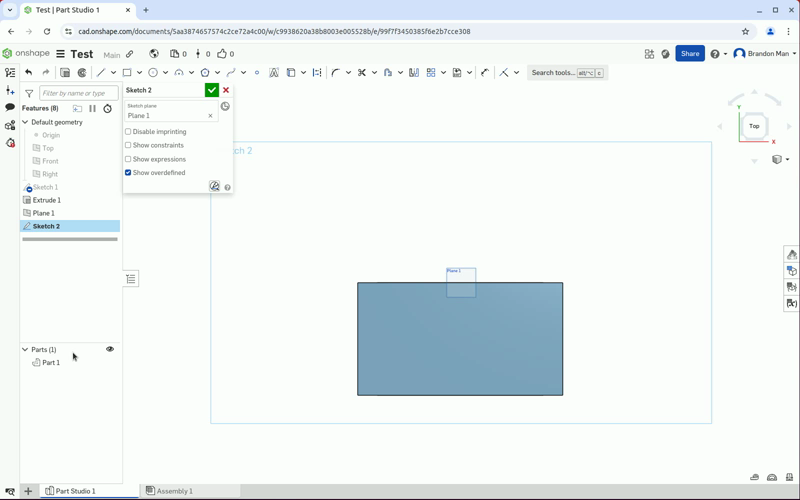
key(y)
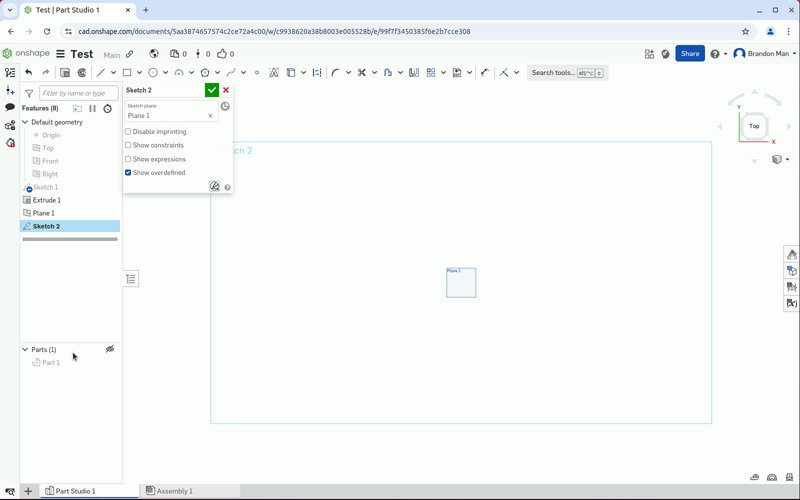
key(l)
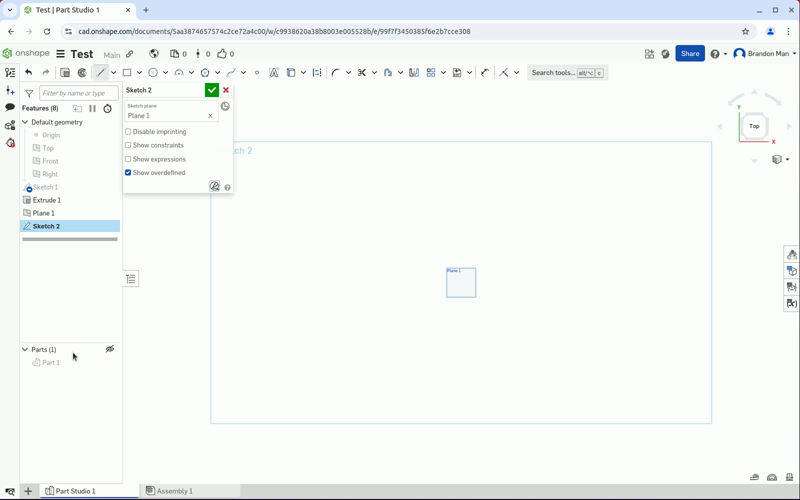
key_down(shift)
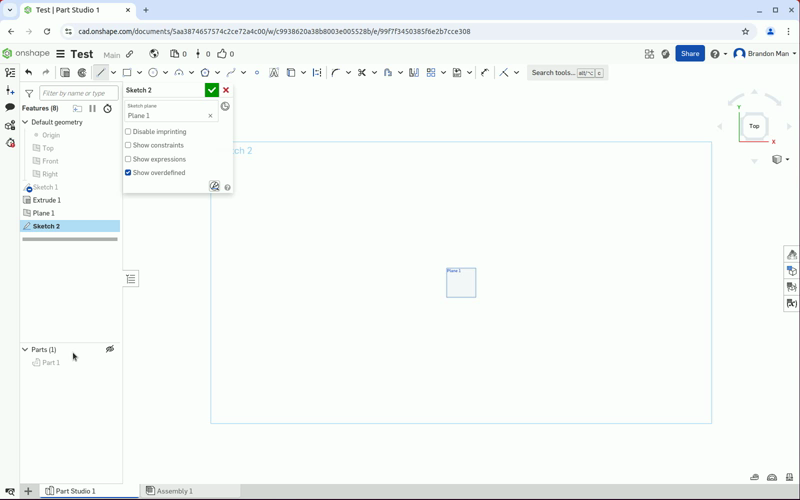
mouse_move(422, 348)
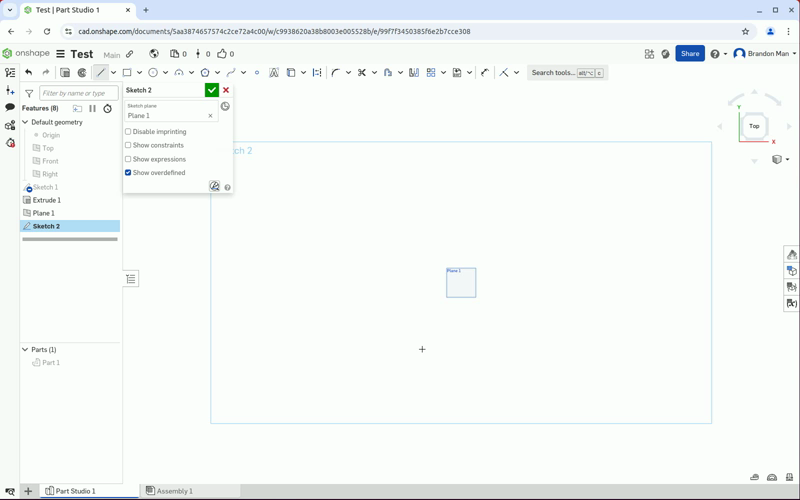
click(422, 348)
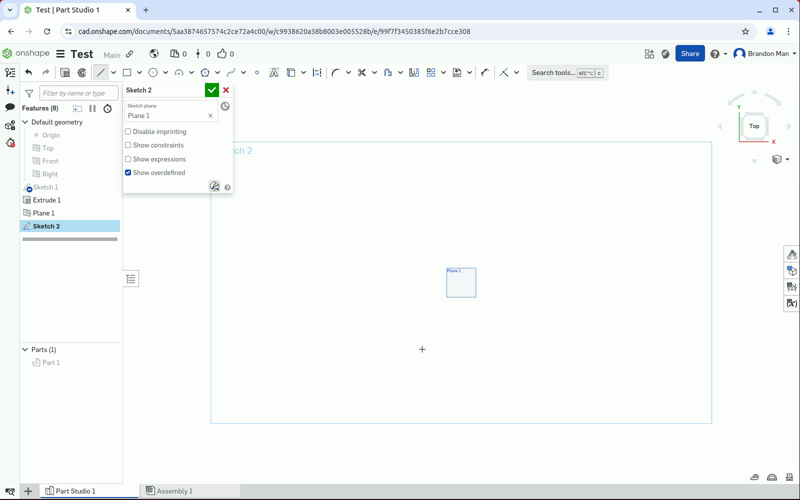
key_up(shift)
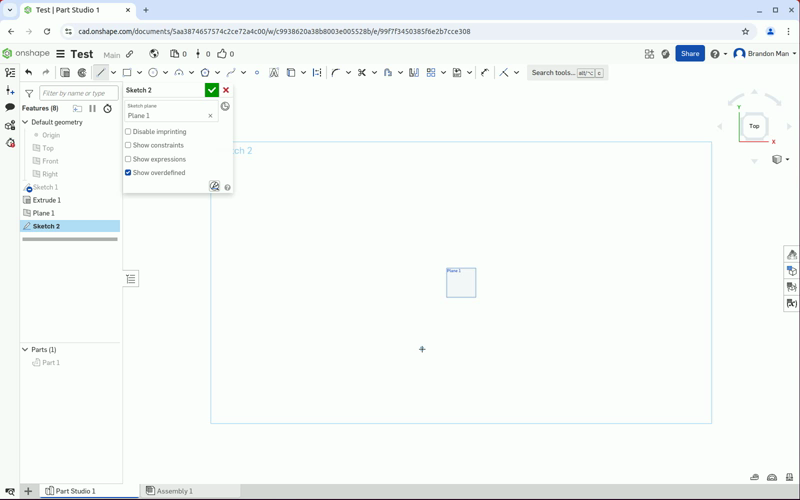
key_down(shift)
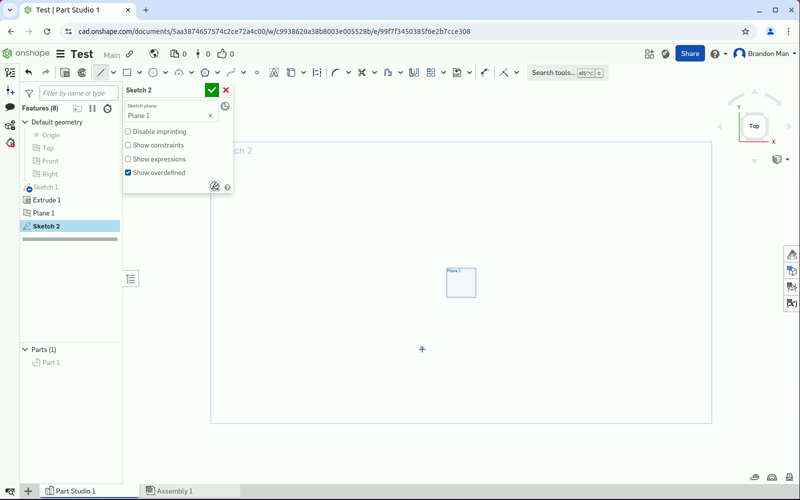
mouse_move(452, 348)
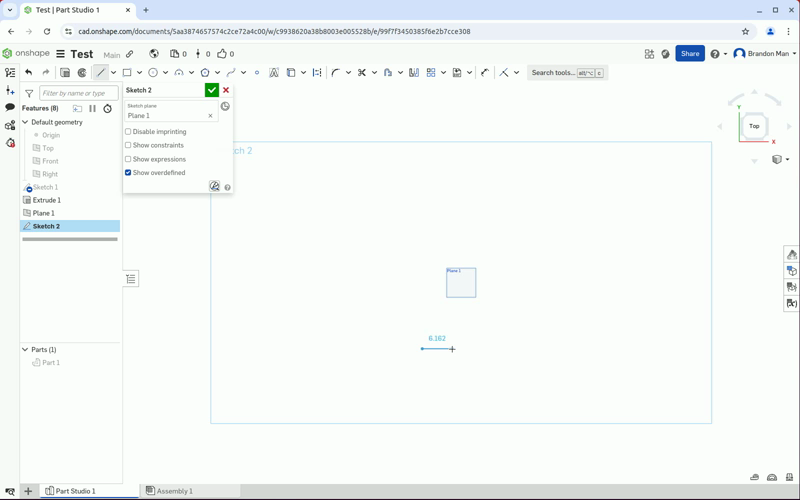
mouse_move(478, 348)
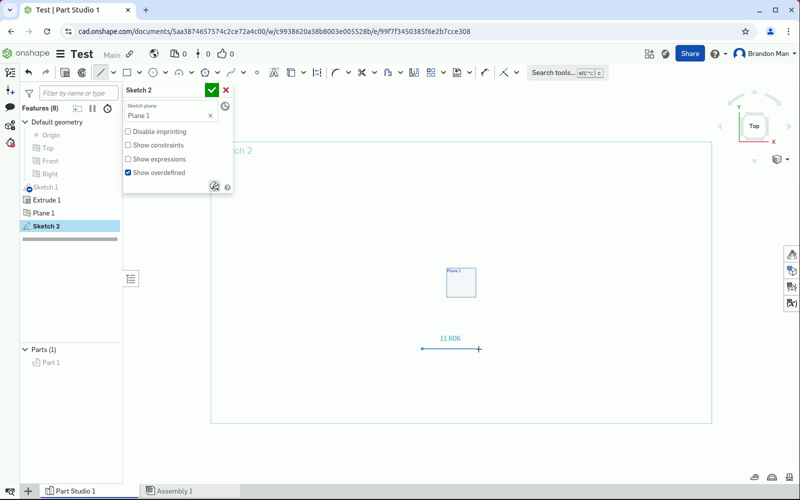
click(478, 348)
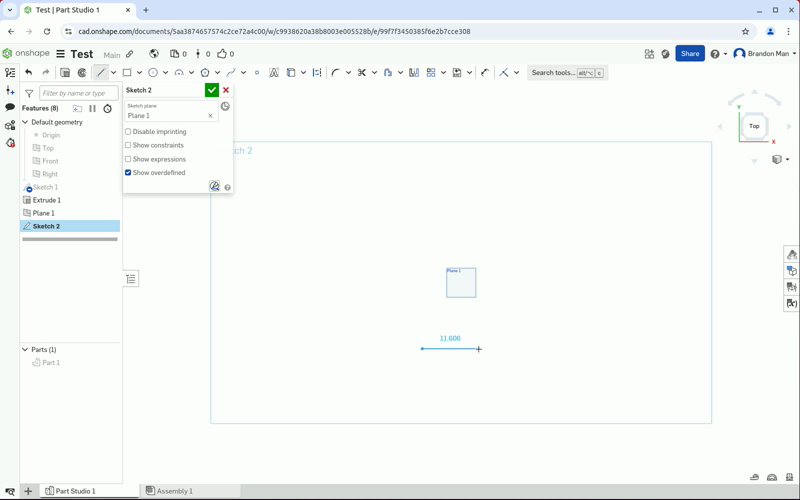
key_up(shift)
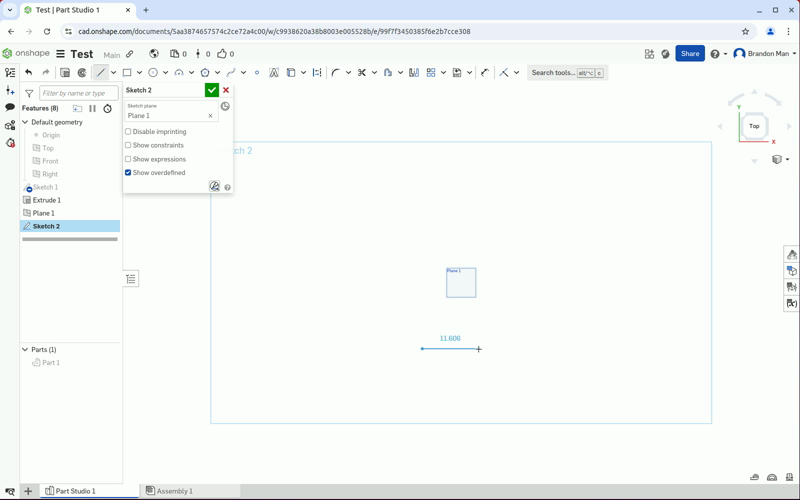
key_down(shift)
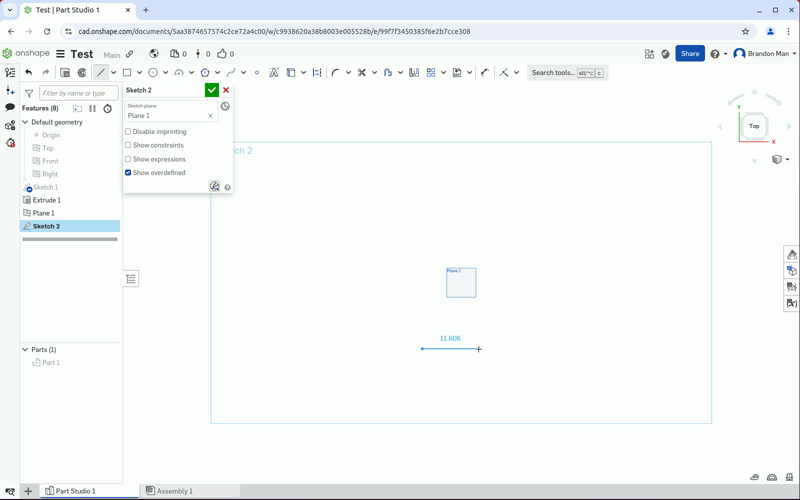
mouse_move(508, 348)
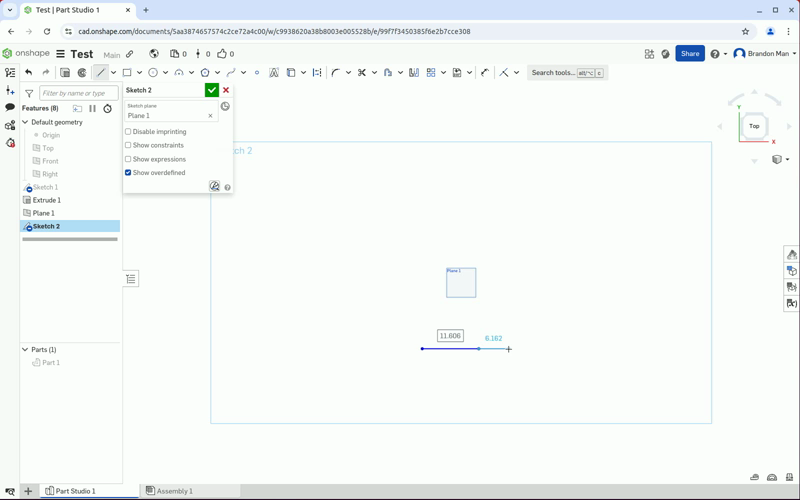
mouse_move(478, 310)
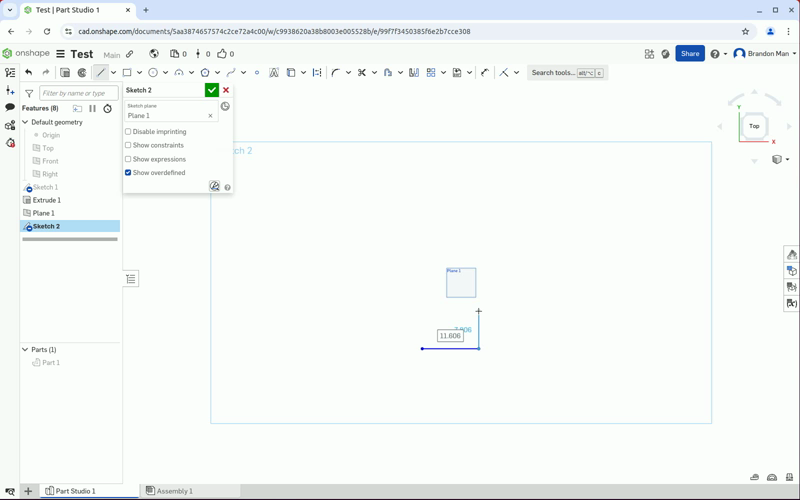
click(478, 310)
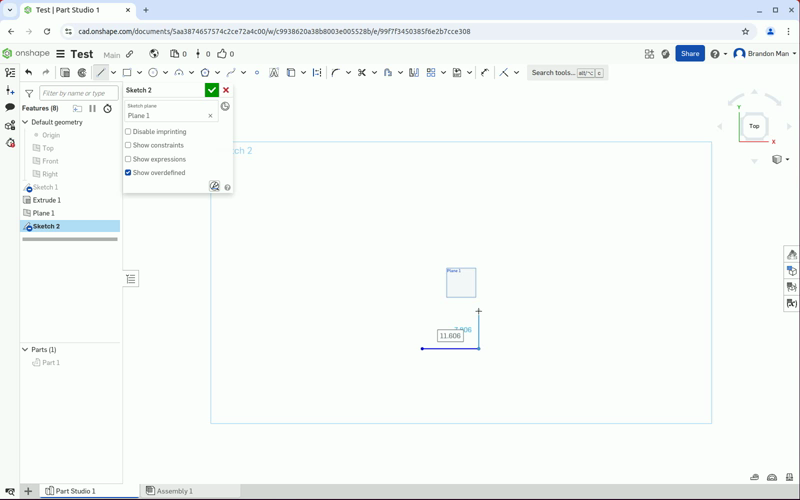
key_up(shift)
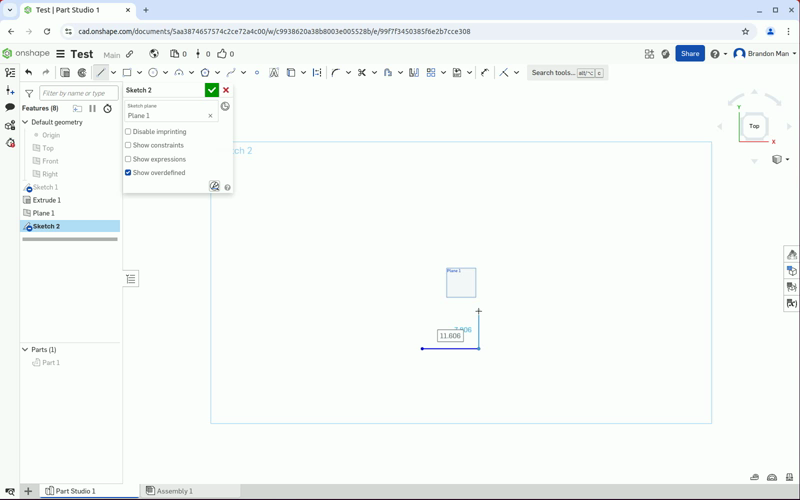
key_down(shift)
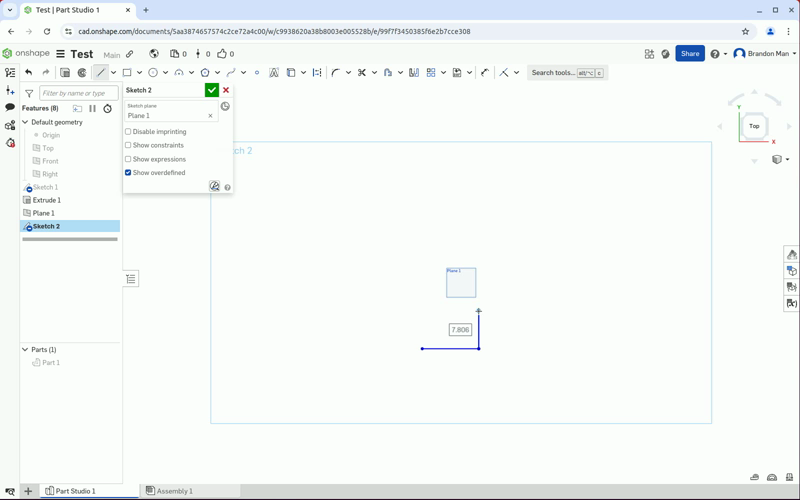
mouse_move(508, 310)
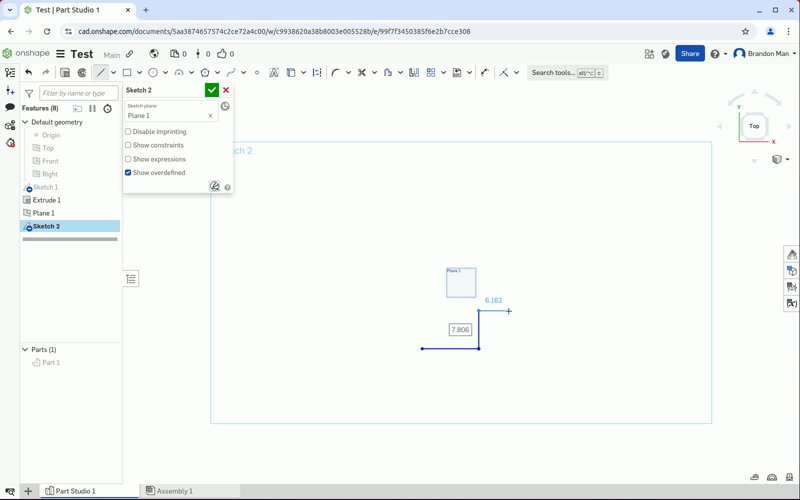
mouse_move(422, 310)
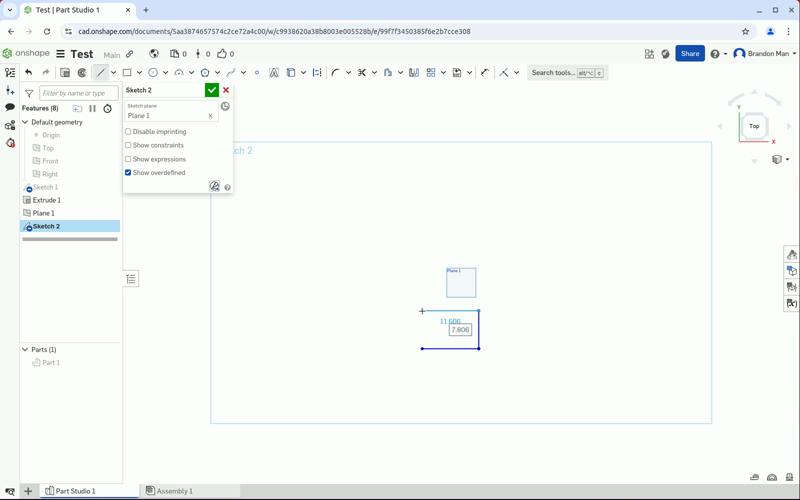
click(422, 310)
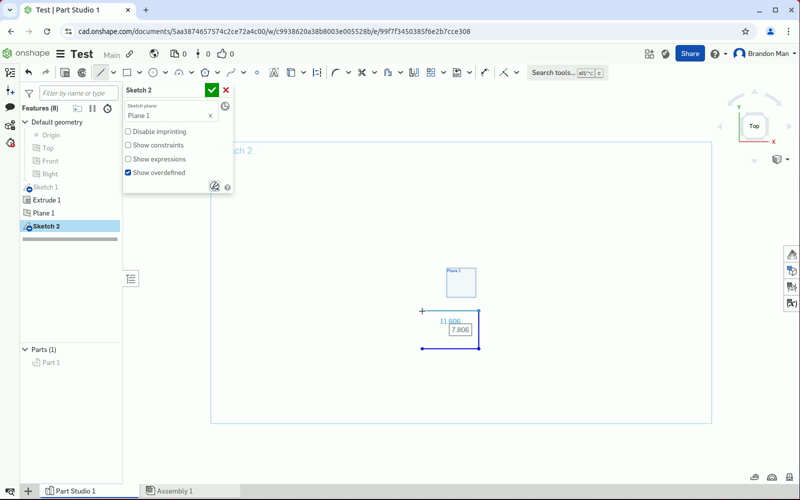
key_up(shift)
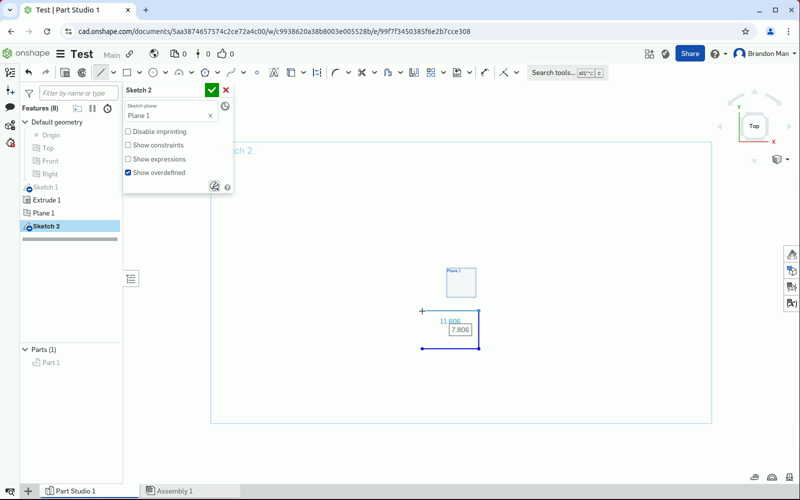
mouse_move(452, 310)
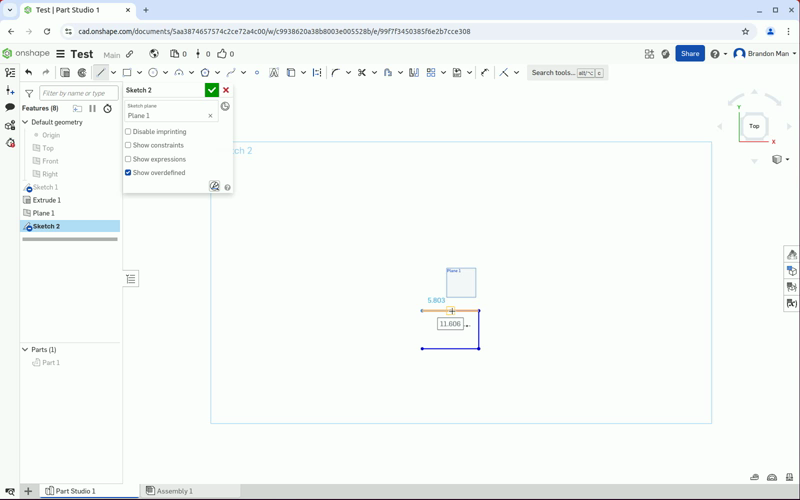
key_down(shift)
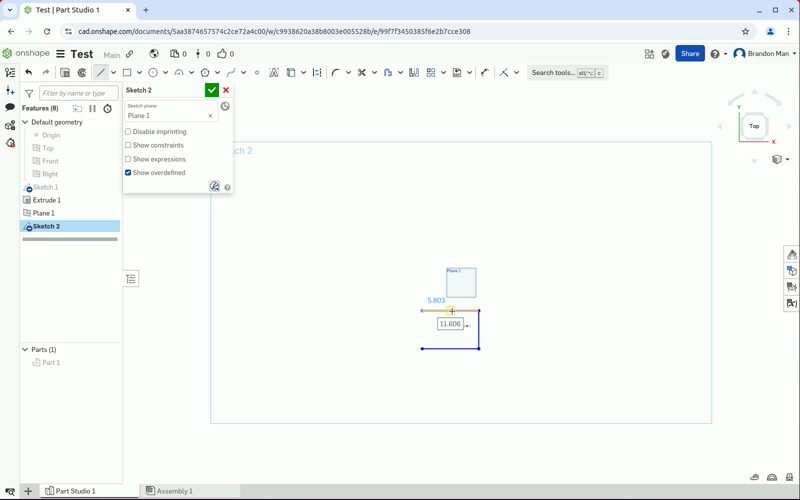
mouse_move(422, 348)
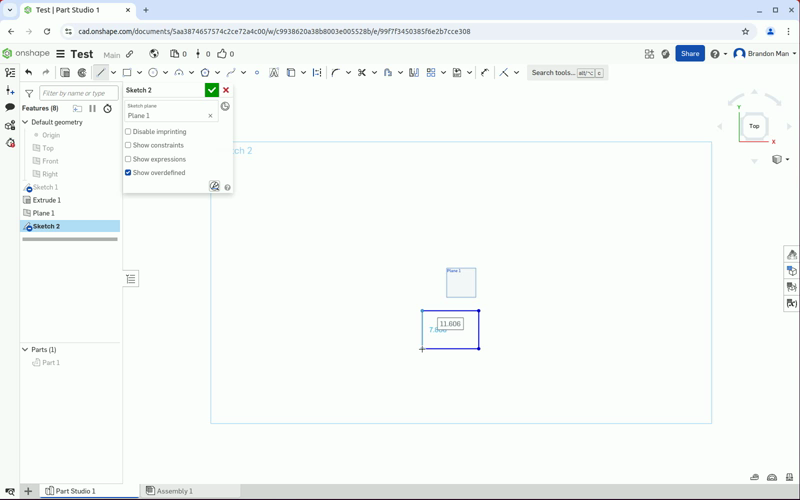
key_up(shift)
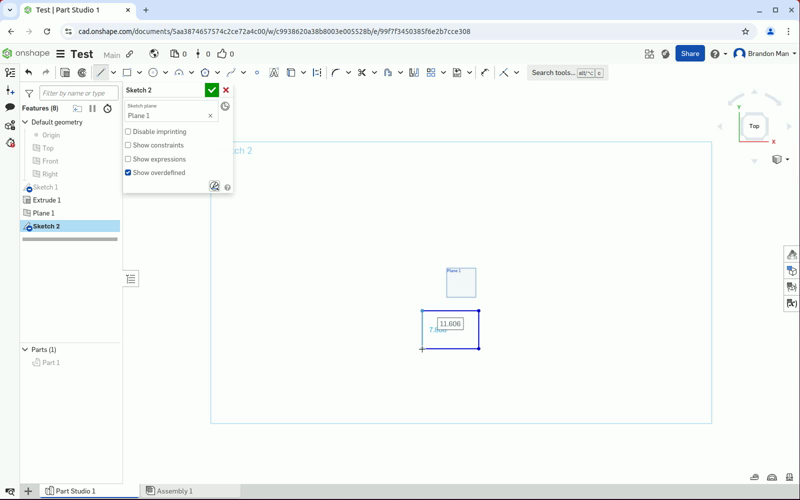
click(422, 348)
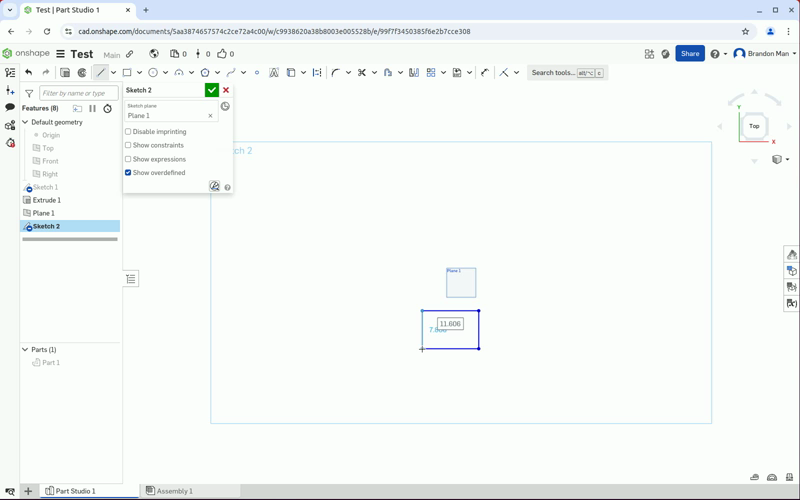
key(esc)
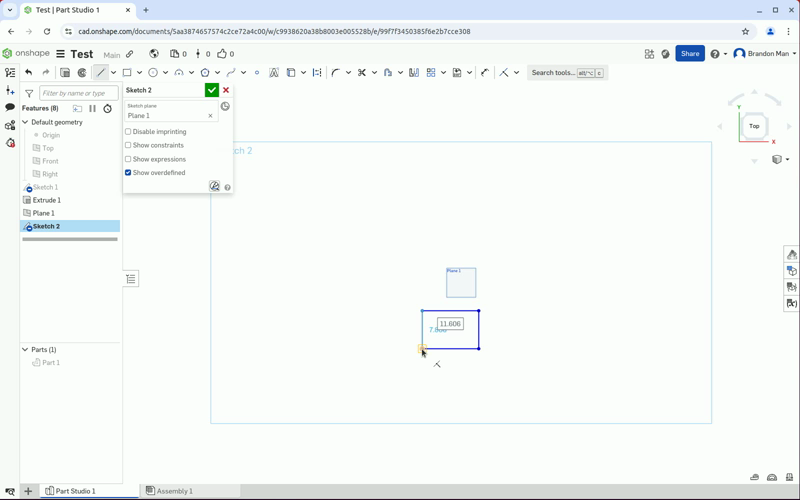
mouse_move(475, 324)
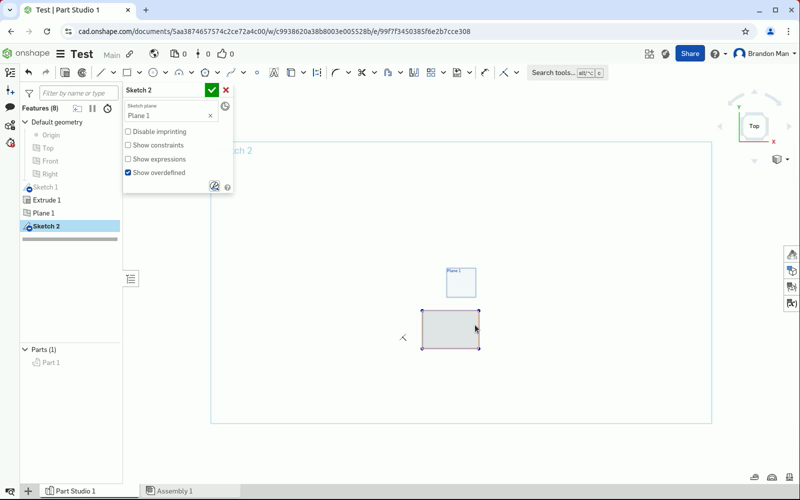
click(475, 324)
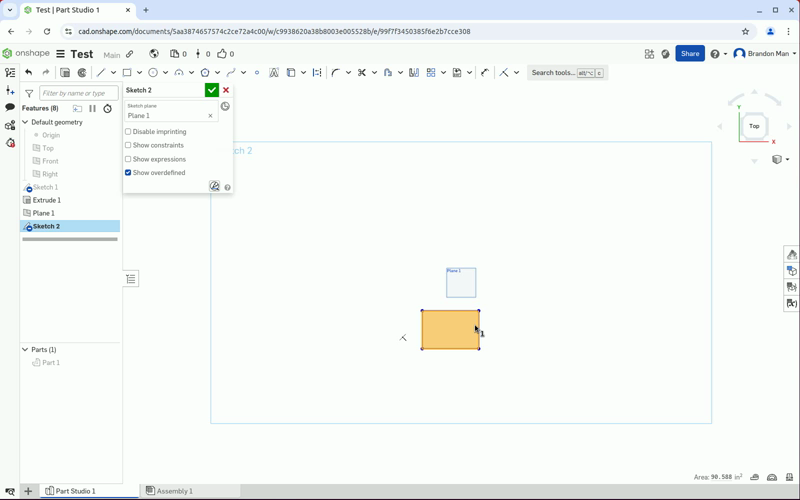
mouse_move(73, 352)
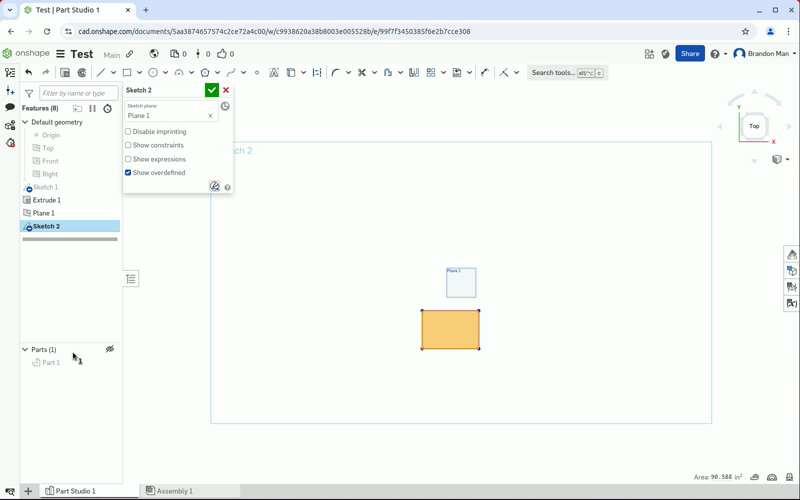
key(shift+y)
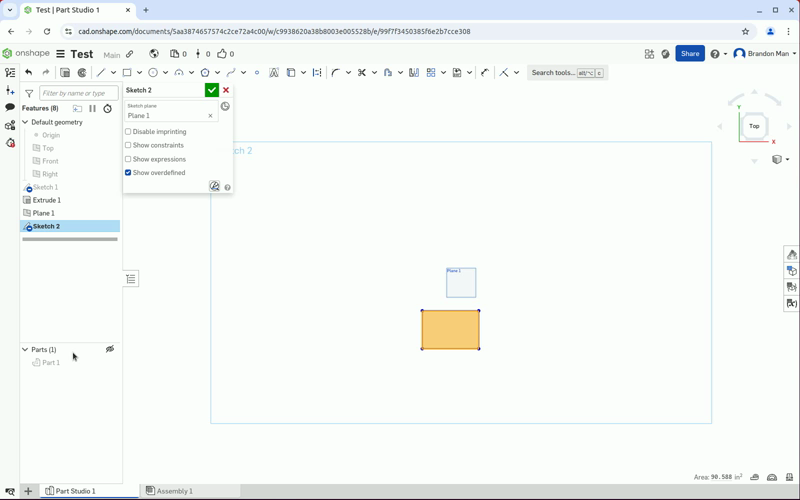
key(shift+e)
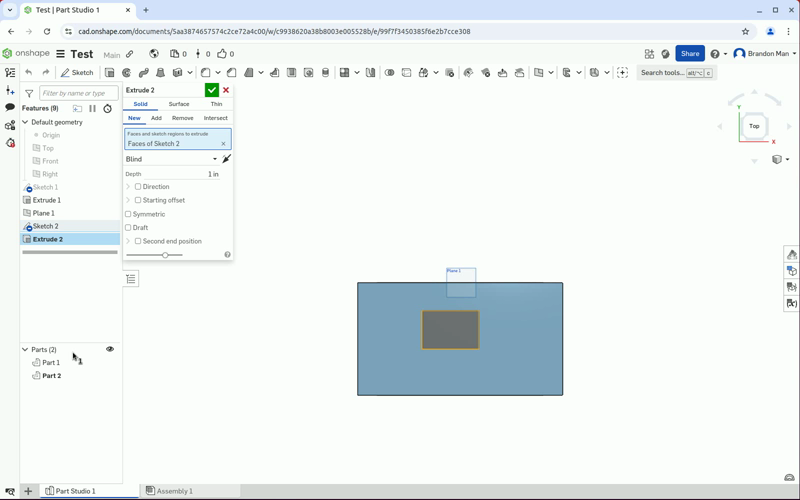
mouse_move(143, 106)
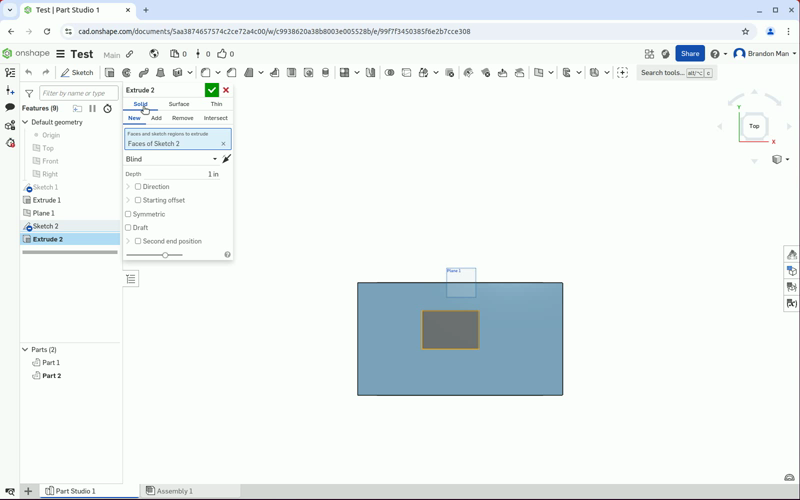
click(143, 106)
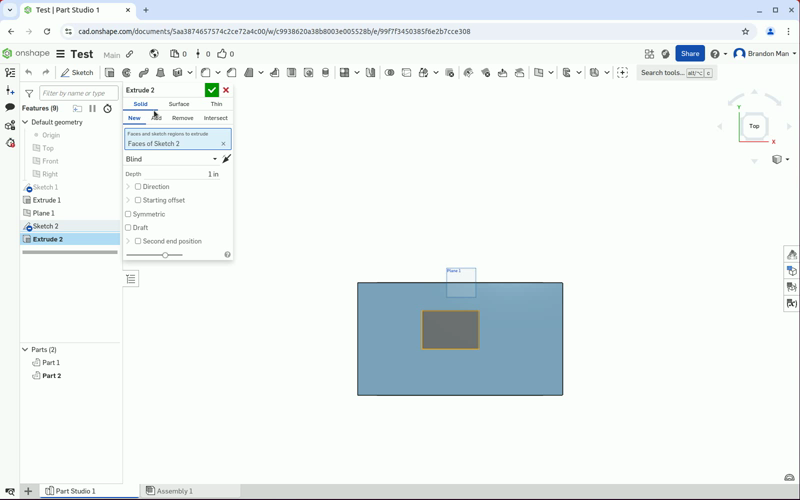
mouse_move(186, 120)
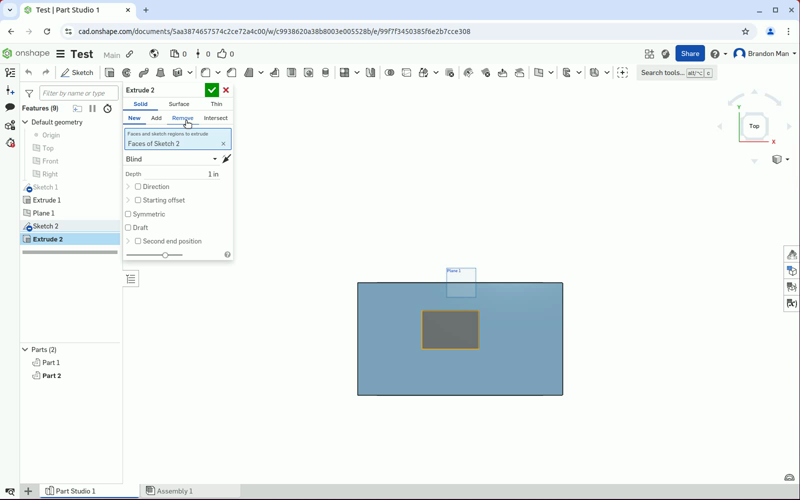
click(186, 120)
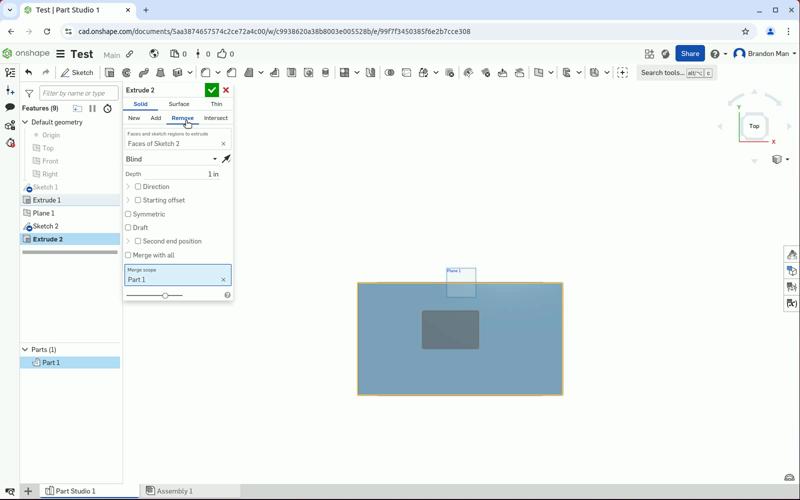
key(tab, 4)
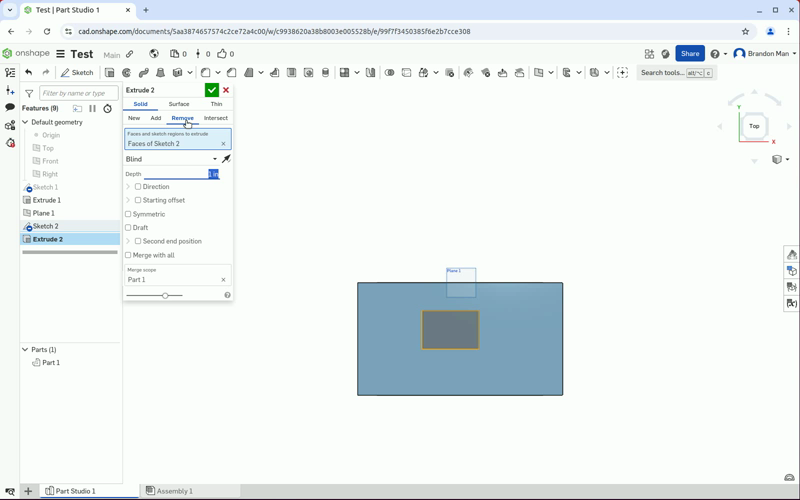
text(19.257)
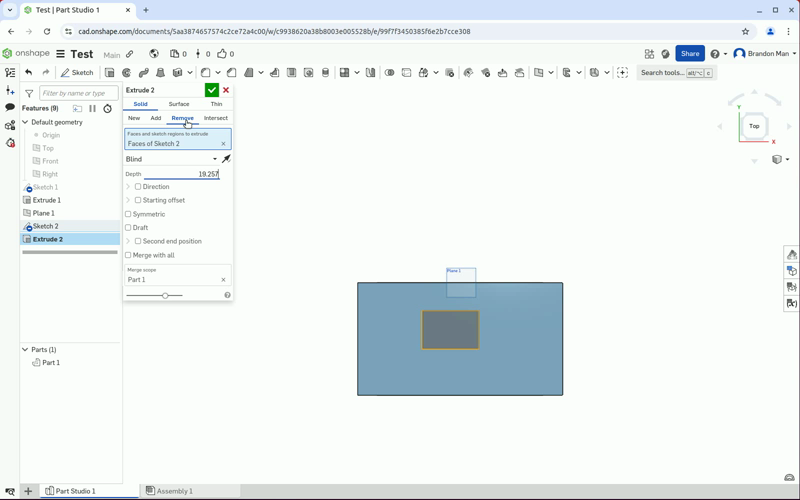
key(tab, 6)
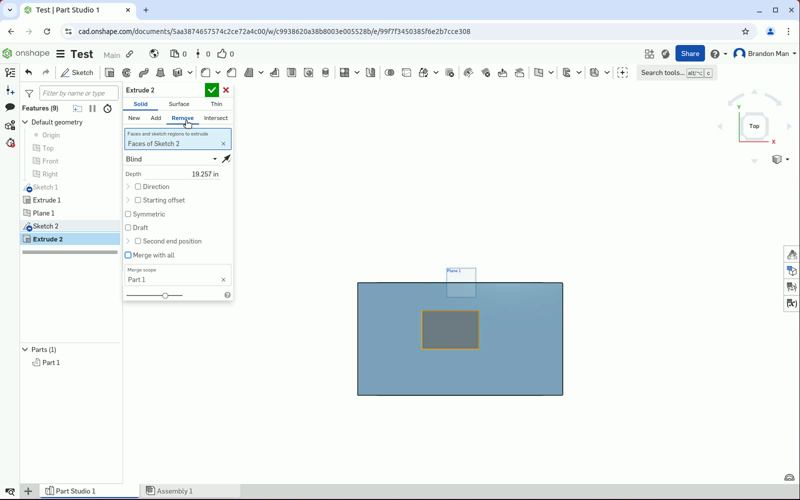
key(space)
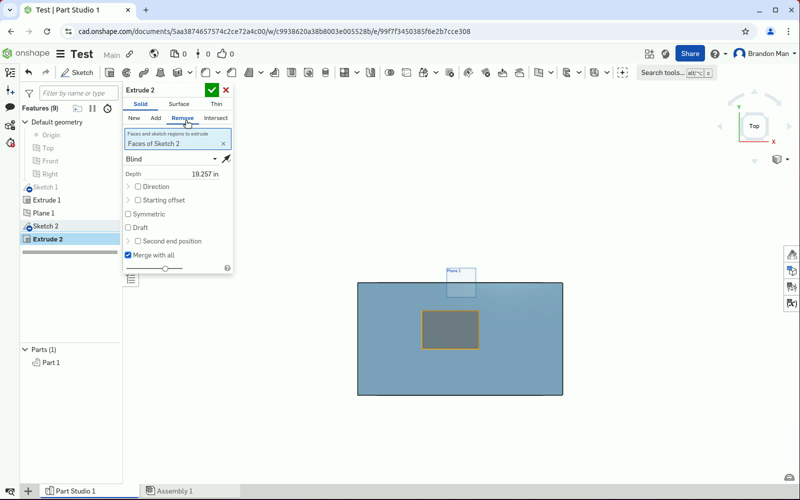
key(enter)
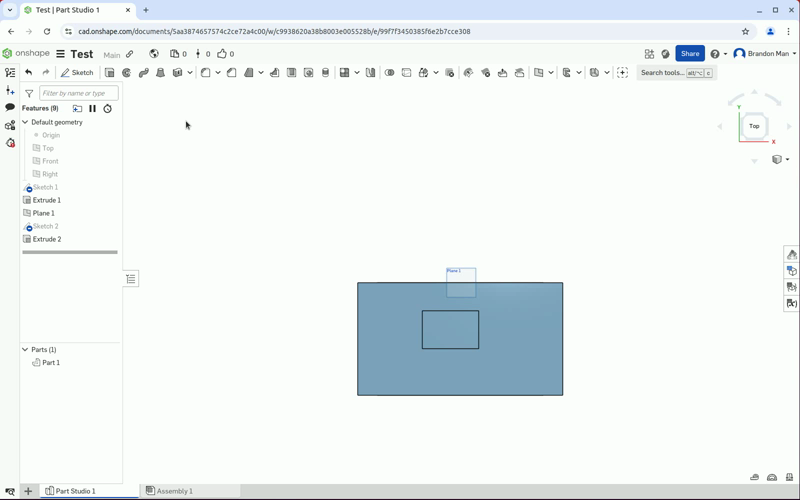
key(shift+h)
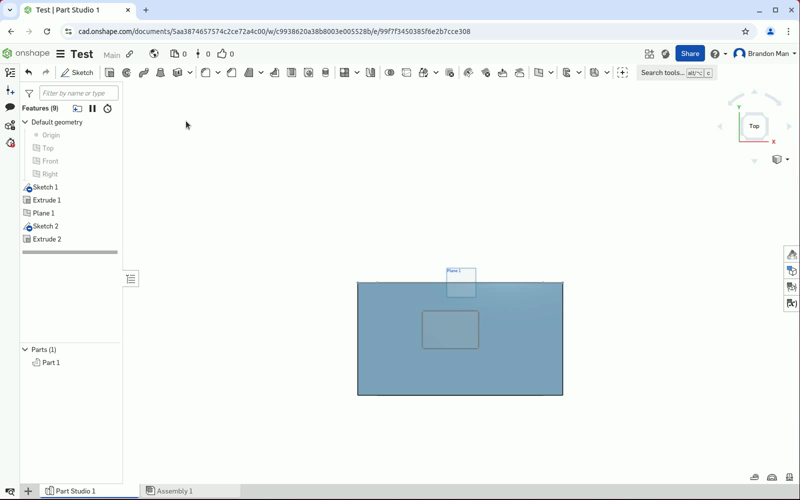
key(shift+h)
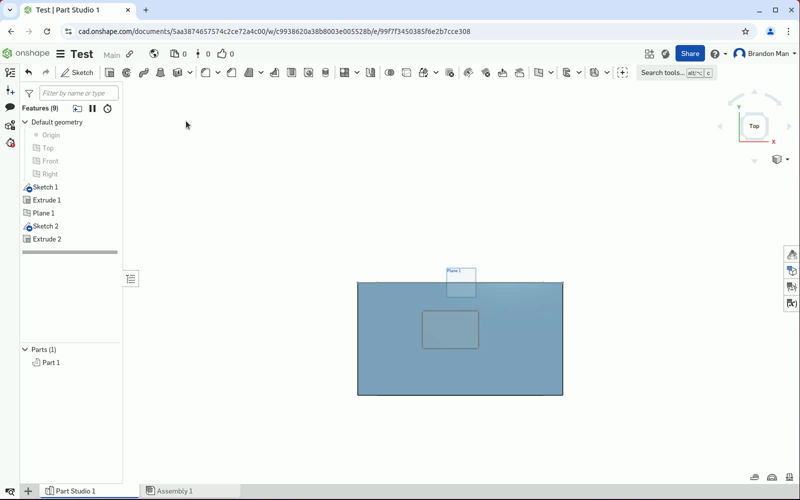
key(shift+7)
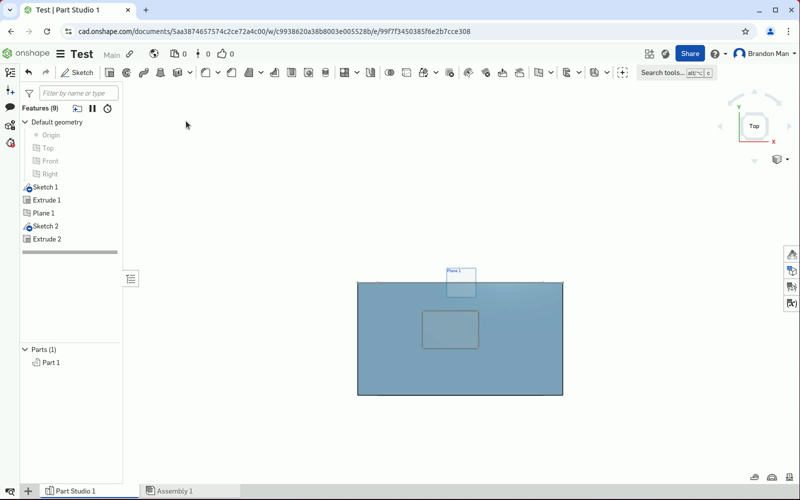
key(up, 3)
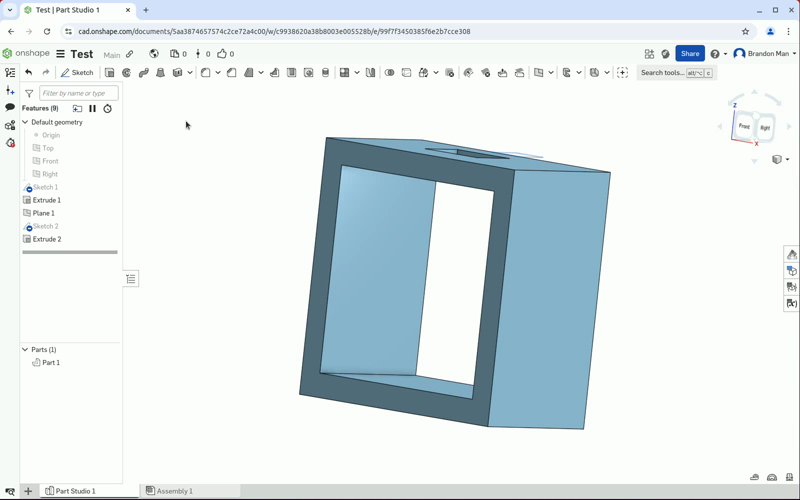
key(left, 3)
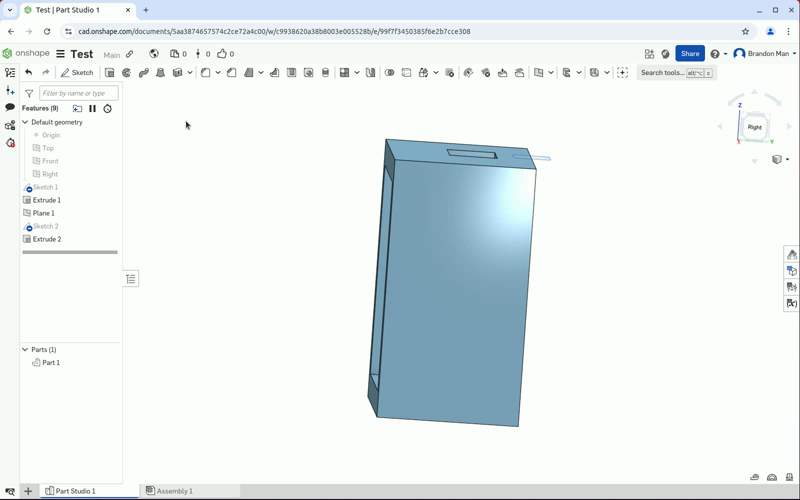
key(right, 3)
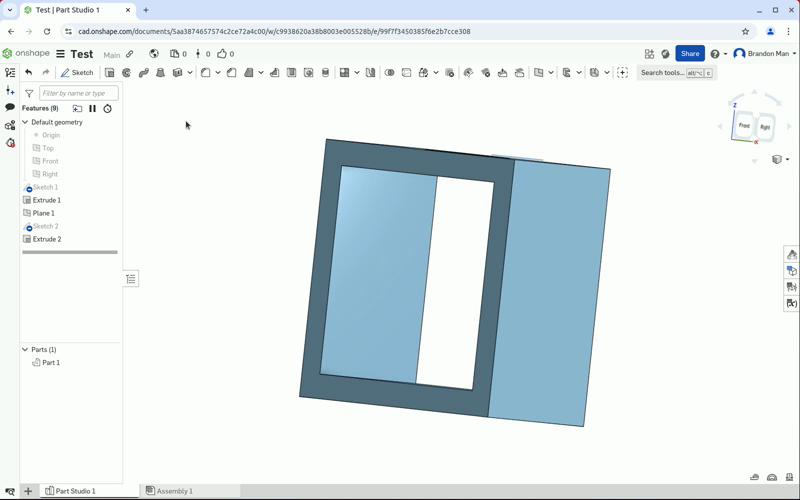
key(down, 3)
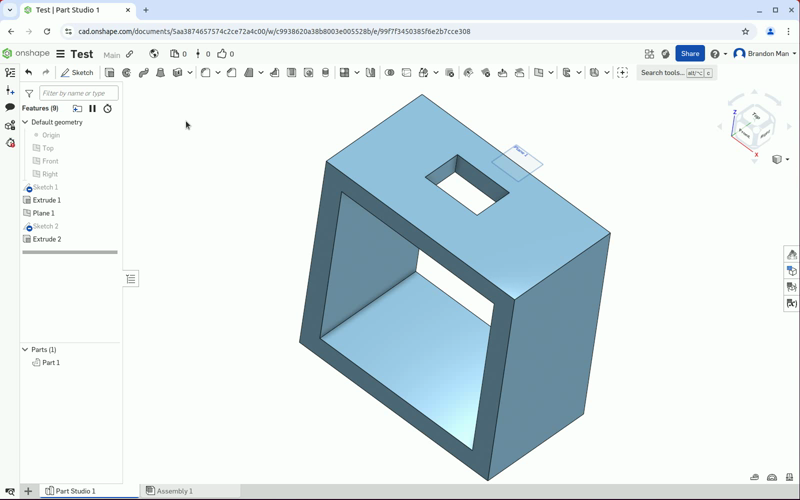
mouse_move(73, 189)
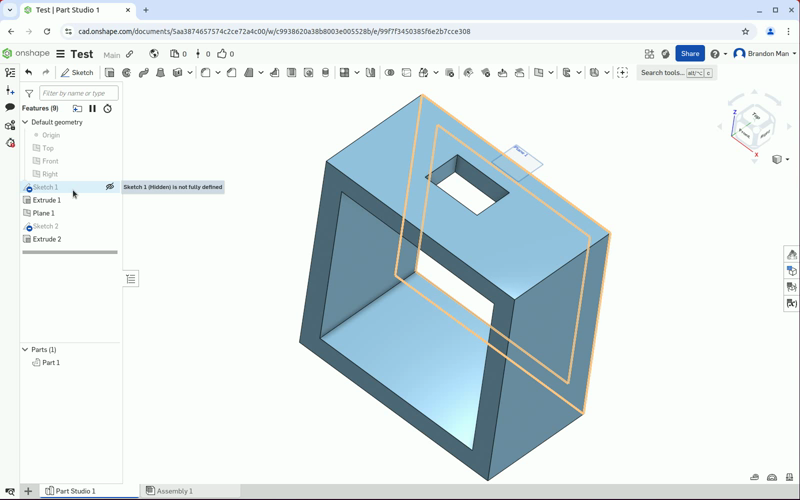
click(73, 189)